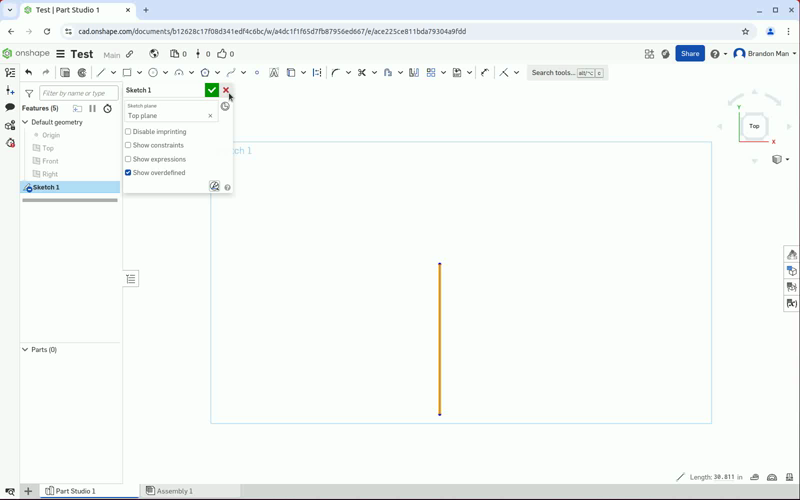
key(shift+h)
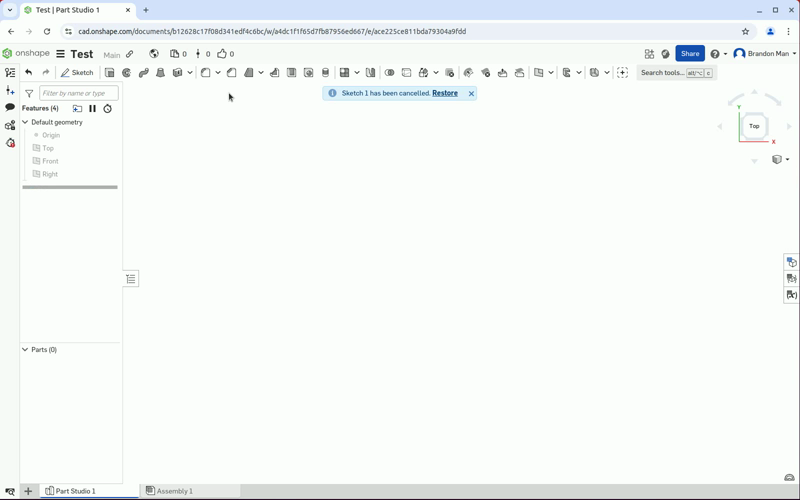
mouse_move(73, 352)
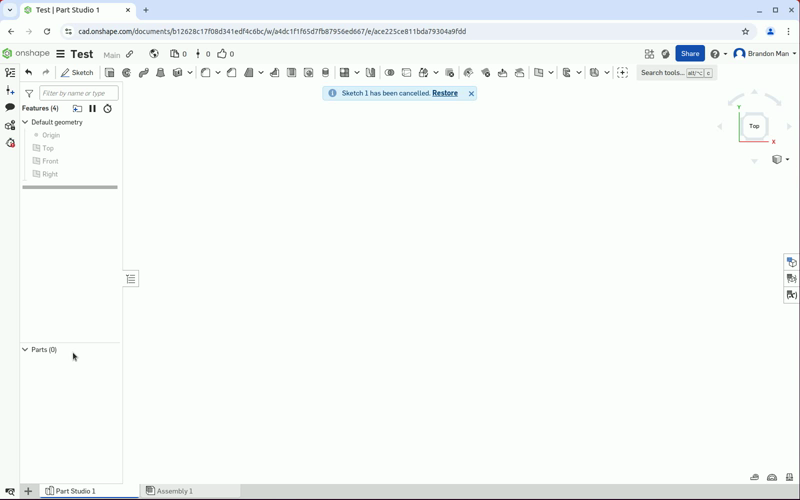
key(y)
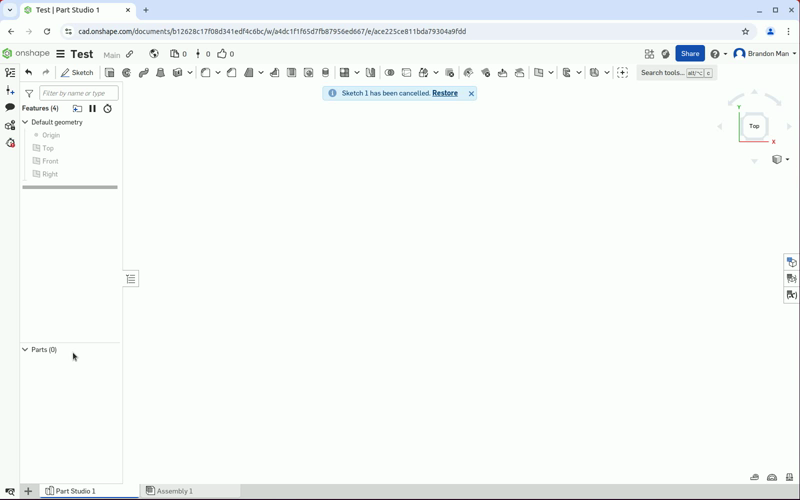
key(shift+p)
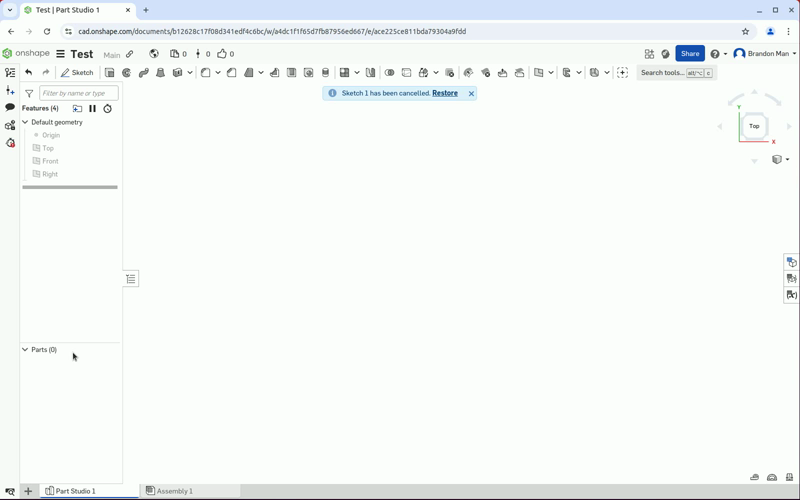
key(space)
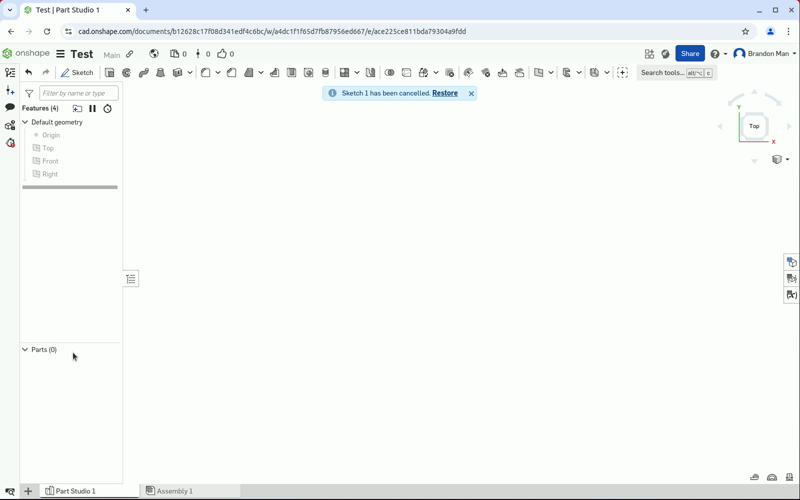
key_down(shift)
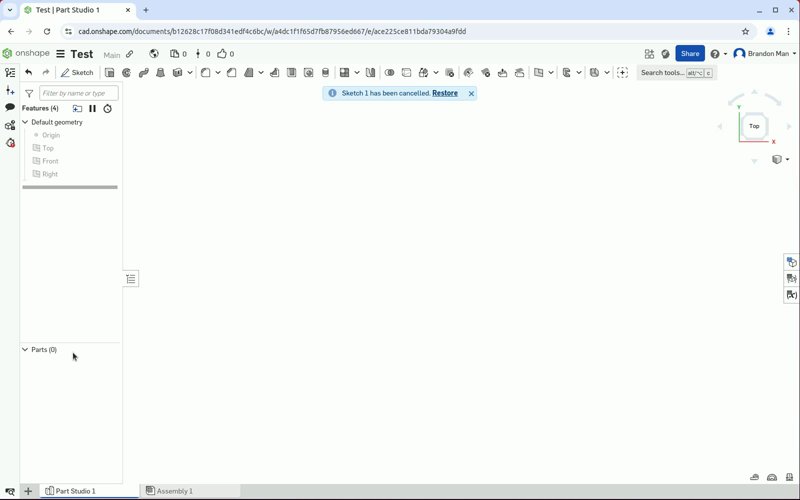
key(up)
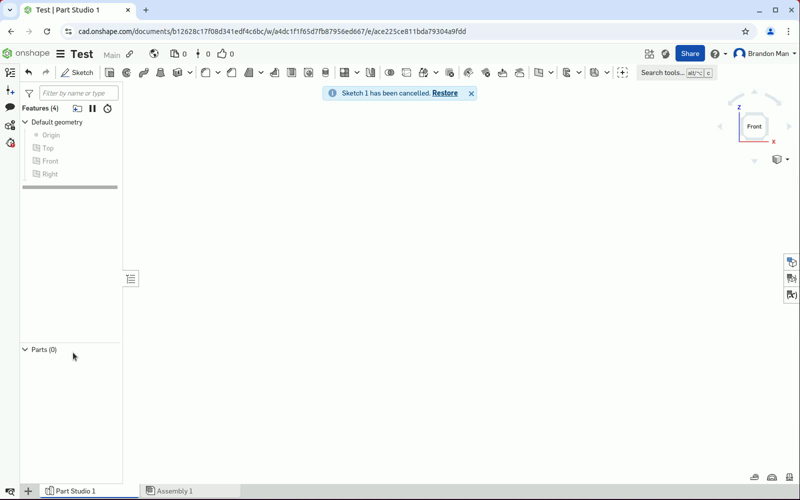
key_up(shift)
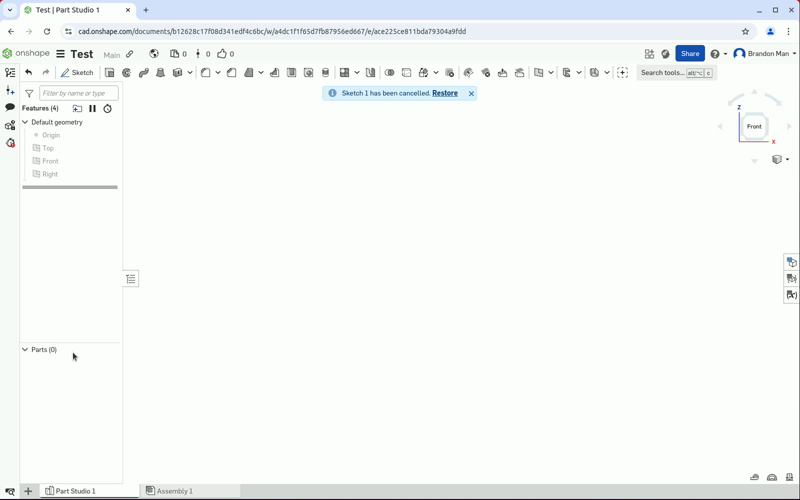
mouse_move(73, 352)
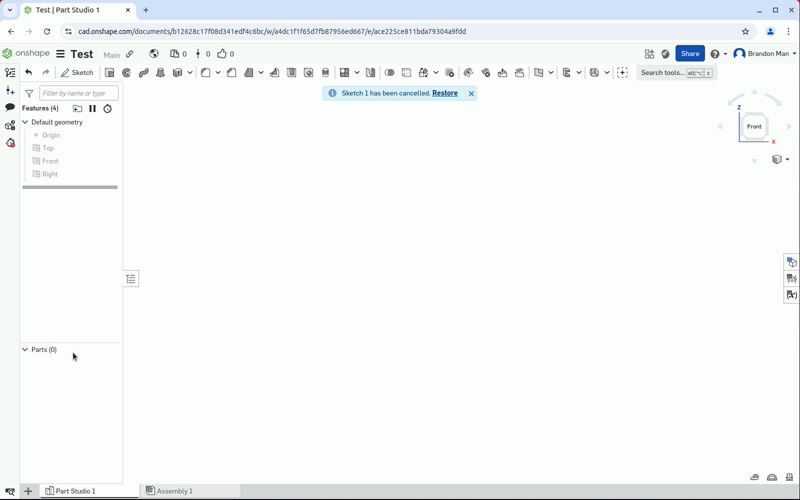
key(shift+y)
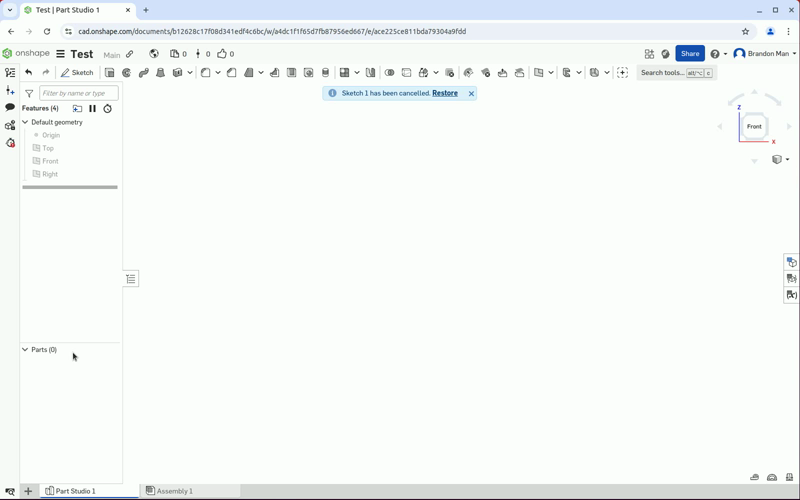
key(shift+s)
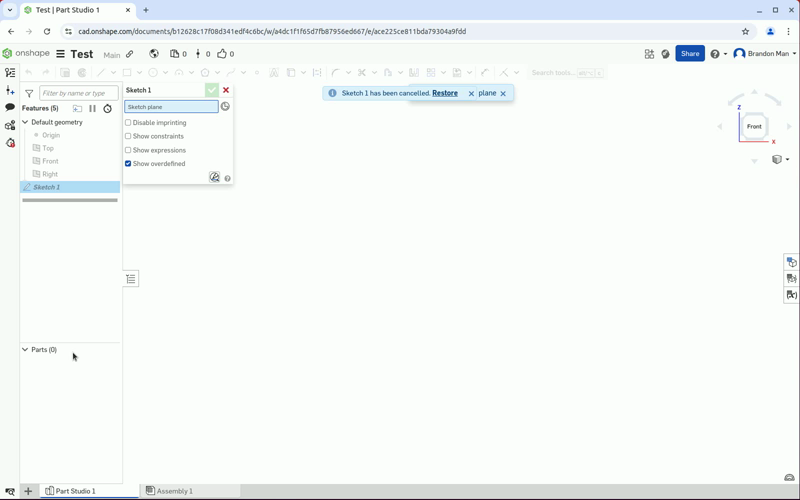
mouse_move(73, 163)
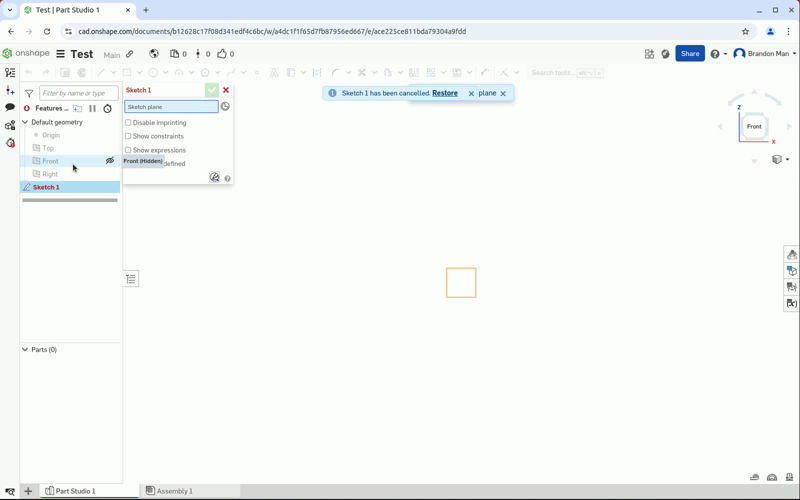
click(73, 163)
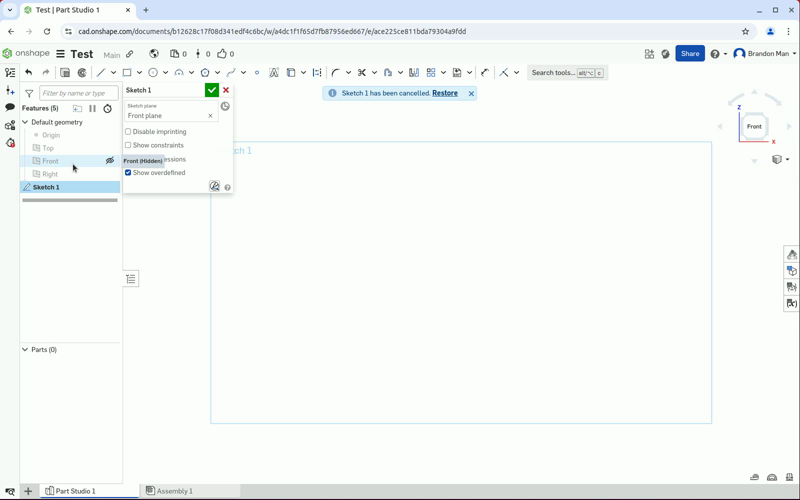
mouse_move(73, 352)
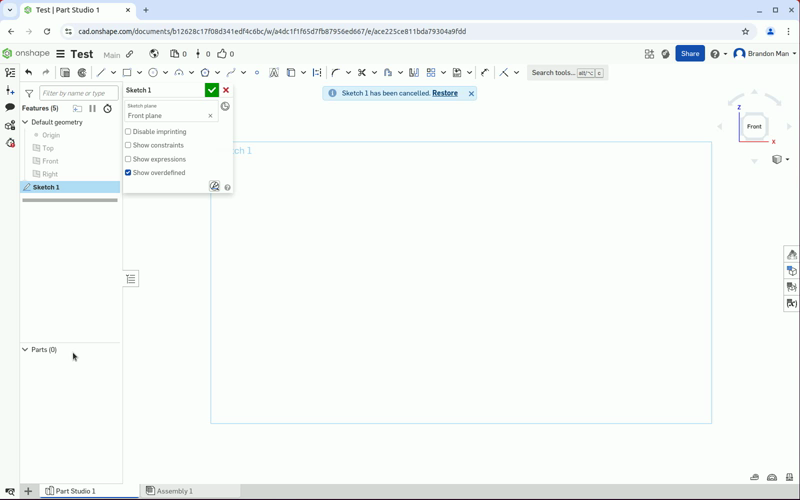
key(y)
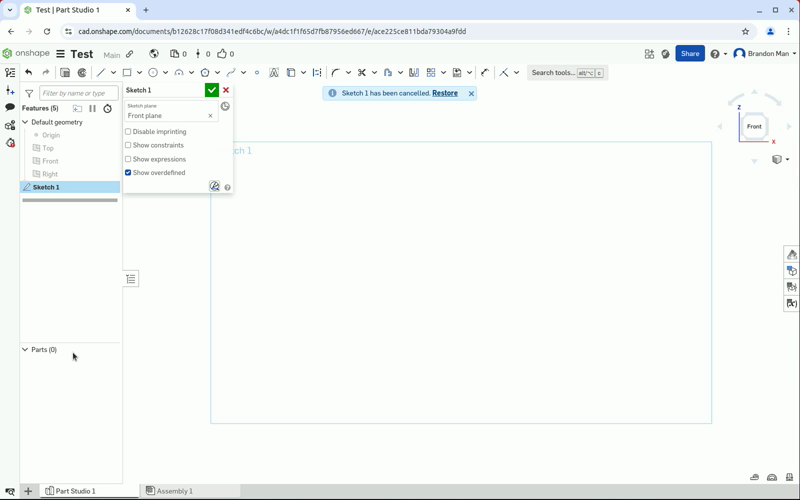
key(l)
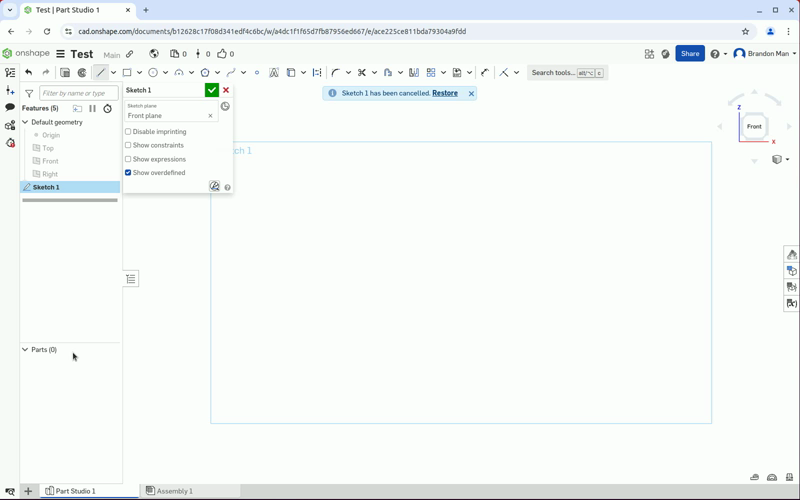
key_down(shift)
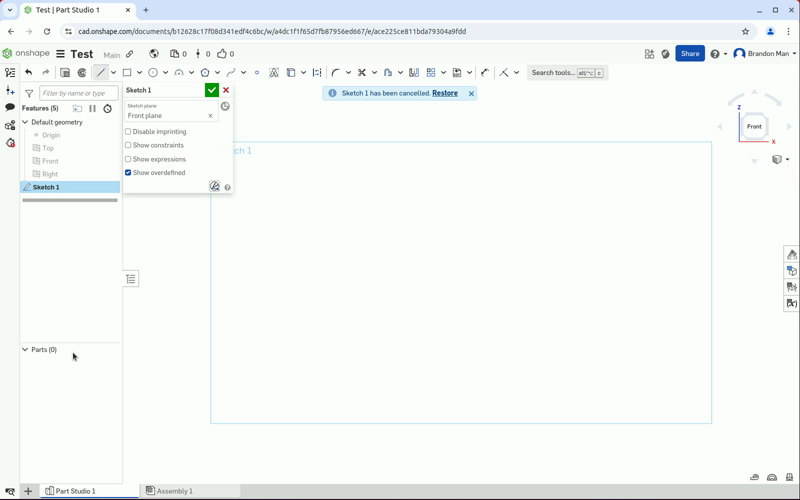
mouse_move(348, 282)
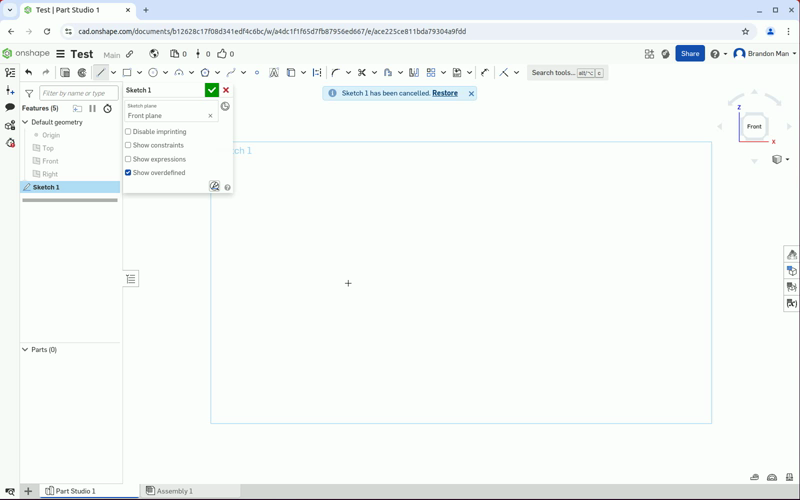
click(348, 282)
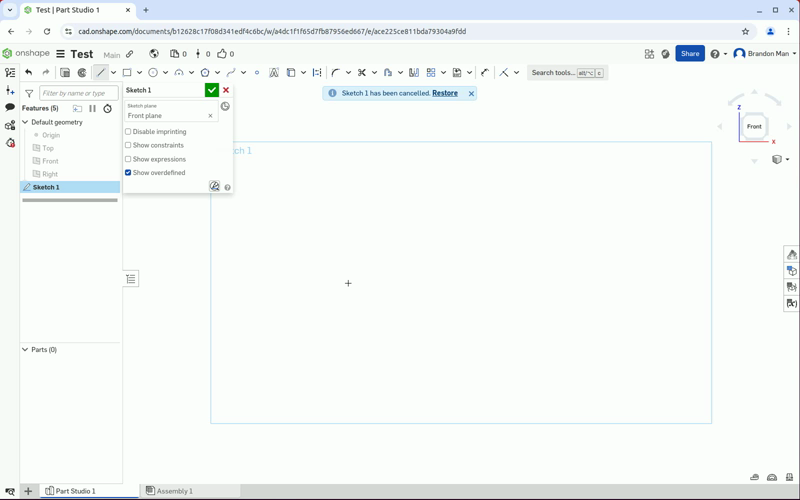
key_up(shift)
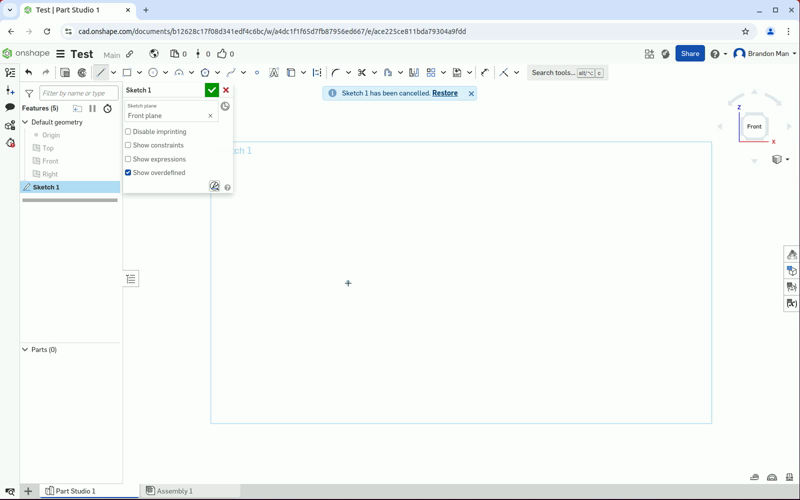
key_down(shift)
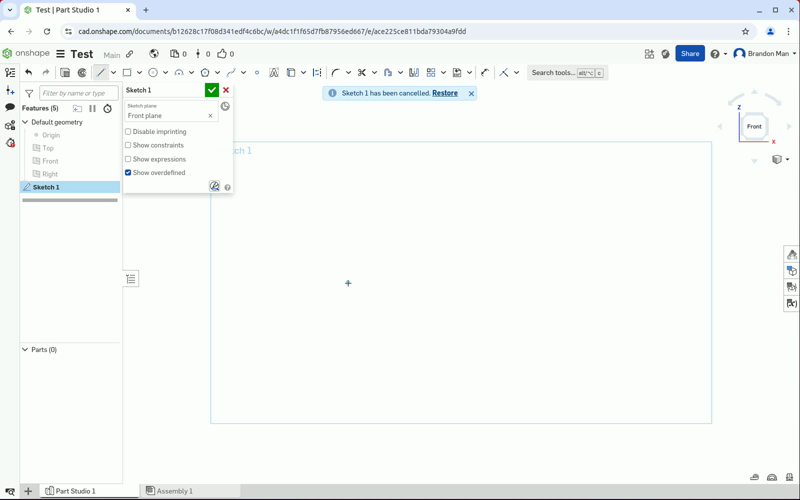
mouse_move(430, 282)
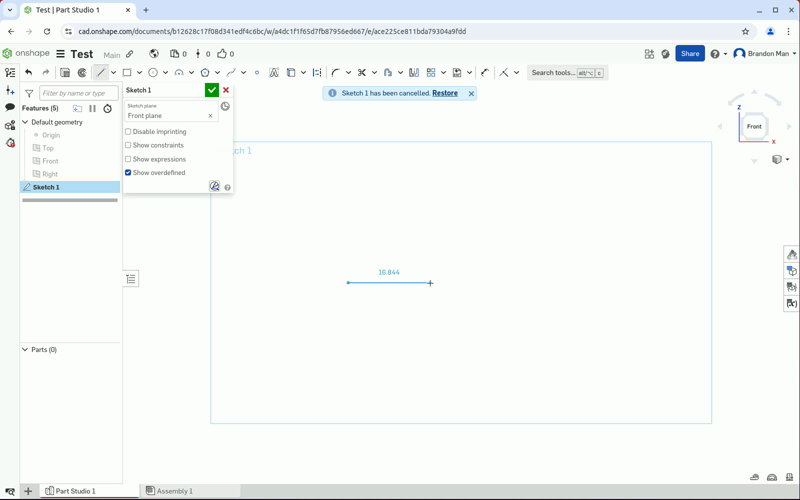
click(430, 282)
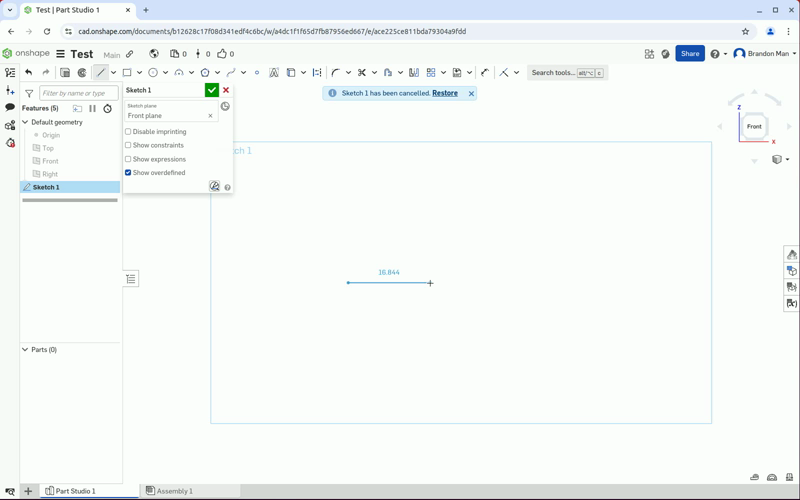
key_up(shift)
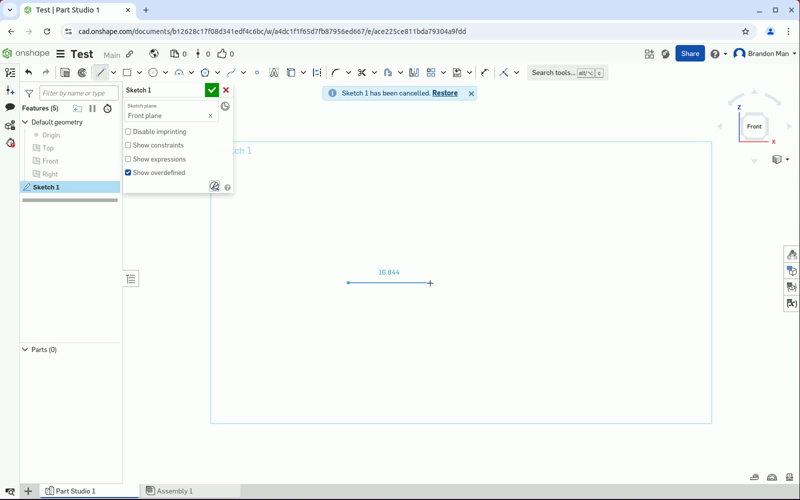
key_down(shift)
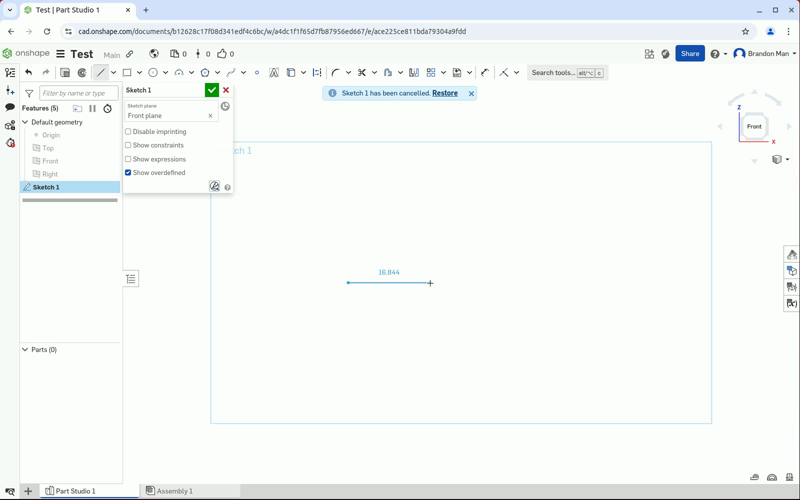
mouse_move(430, 200)
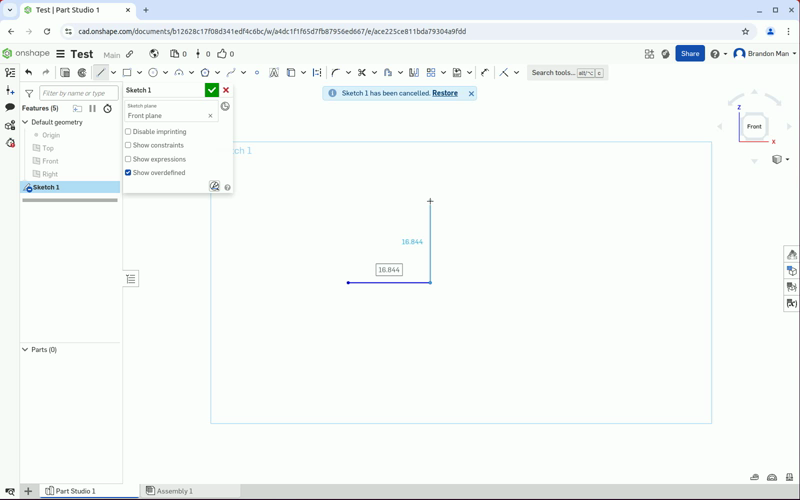
click(430, 200)
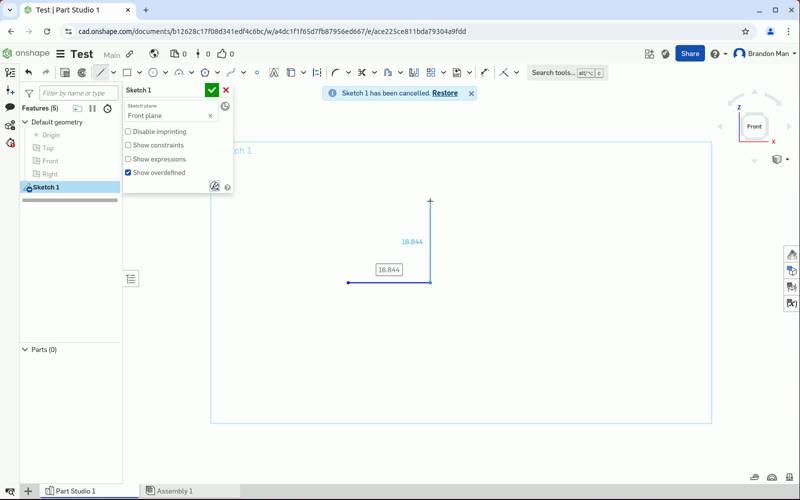
key_up(shift)
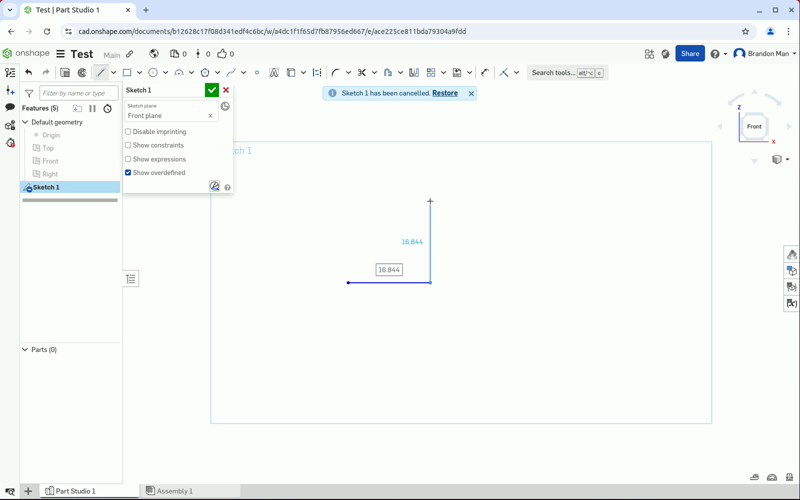
key_down(shift)
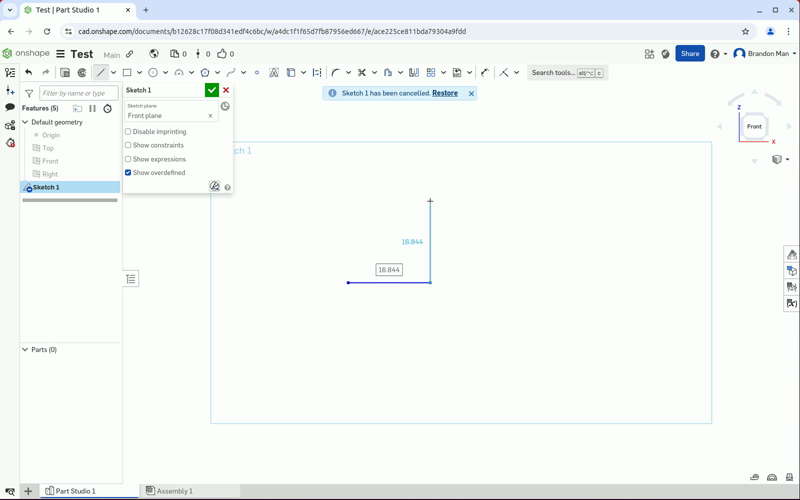
mouse_move(348, 200)
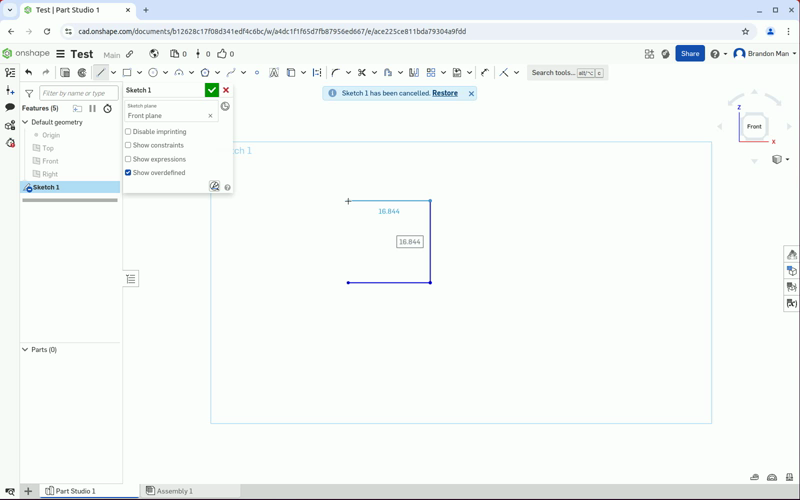
click(348, 200)
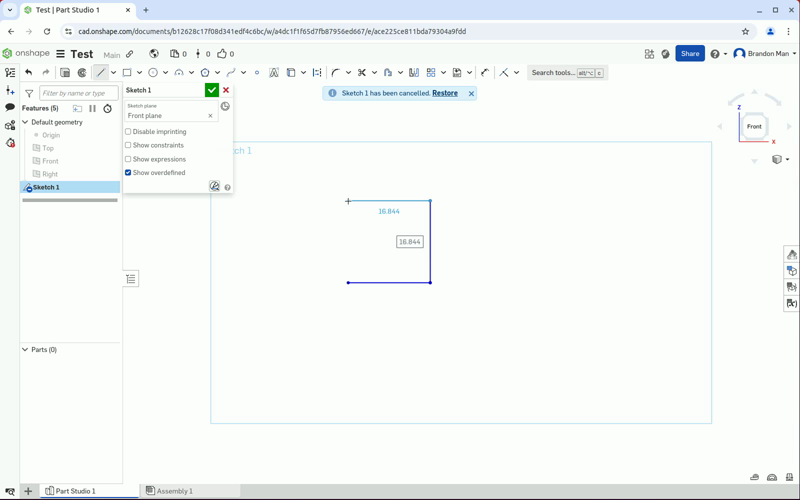
key_up(shift)
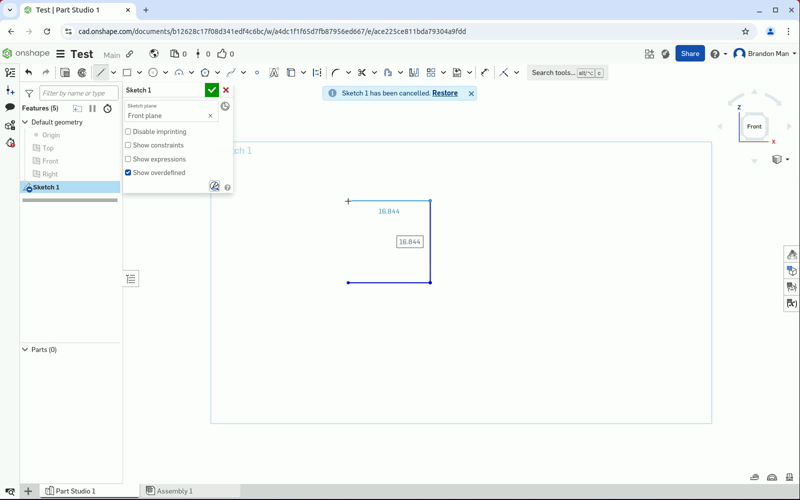
key_down(shift)
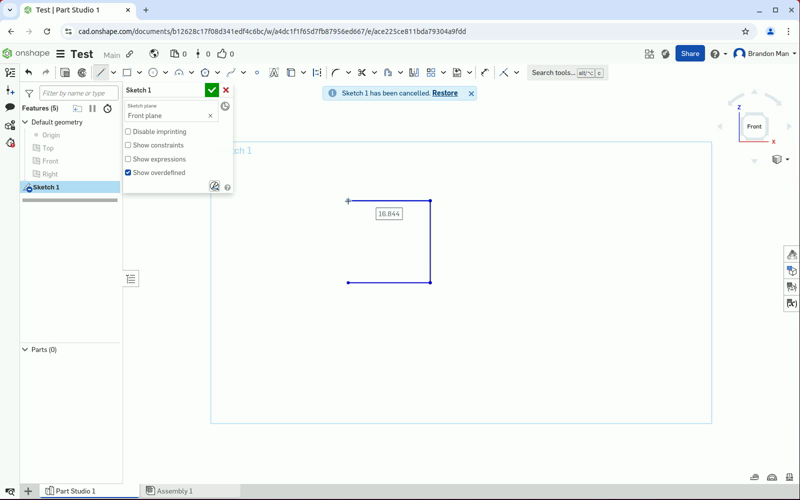
mouse_move(348, 282)
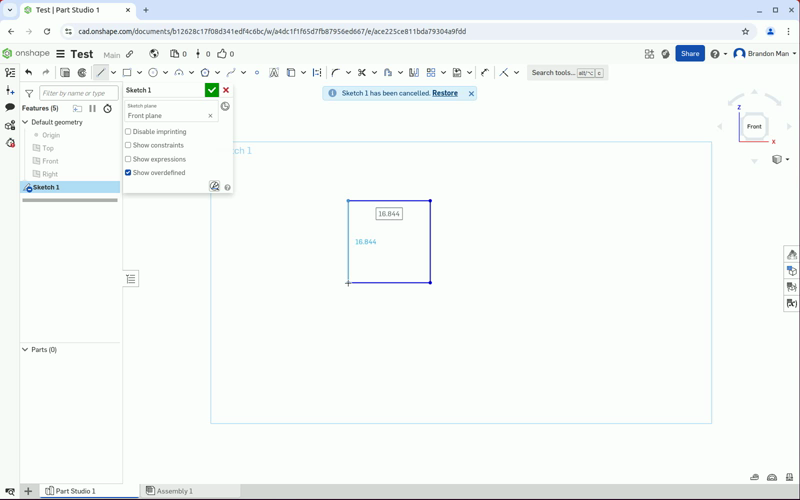
key_up(shift)
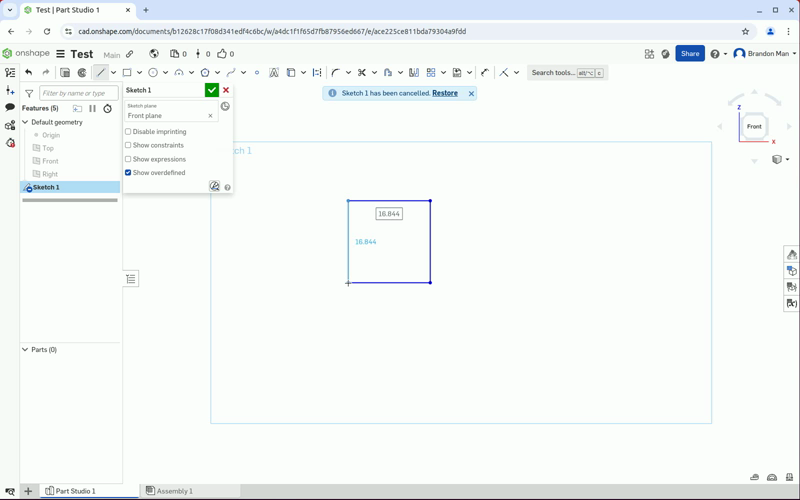
click(348, 282)
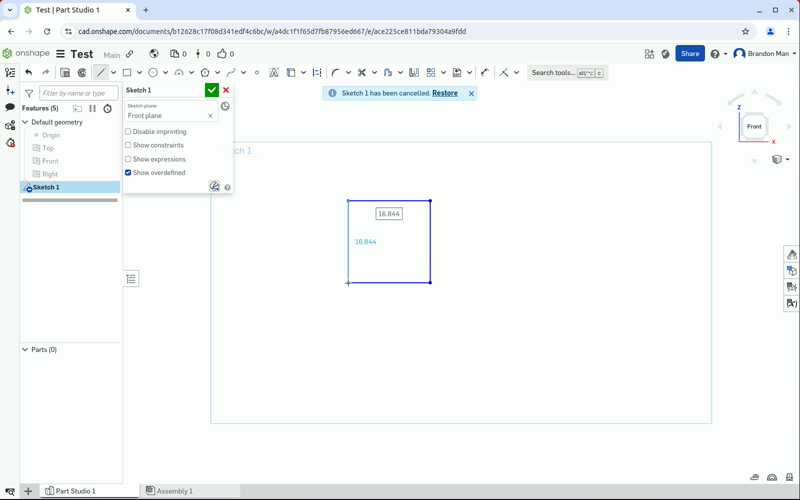
key(esc)
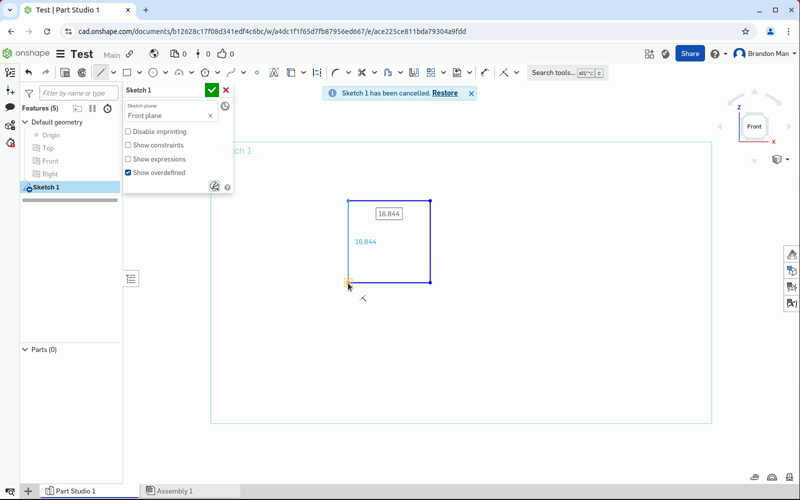
mouse_move(417, 218)
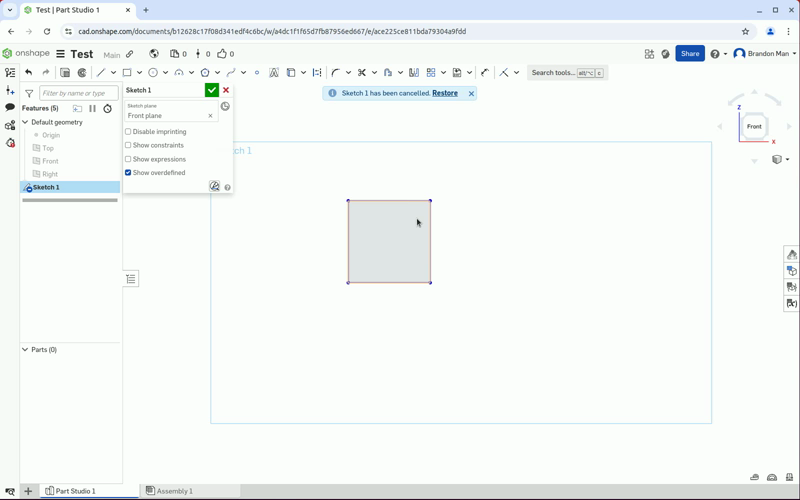
click(417, 218)
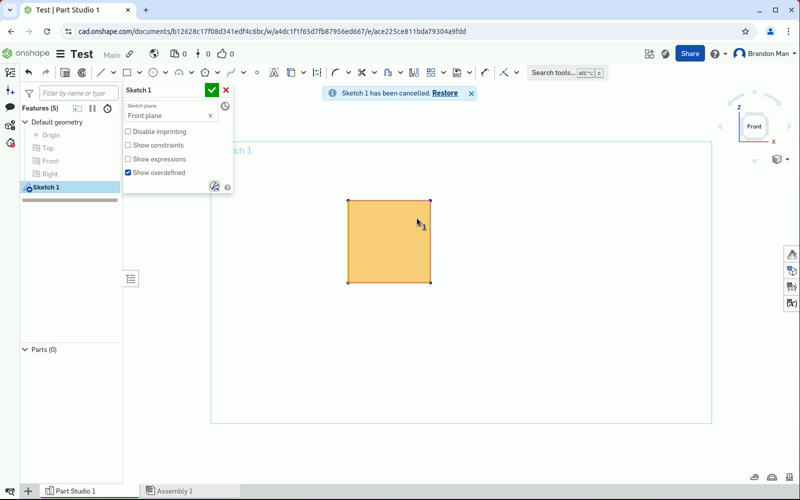
mouse_move(73, 352)
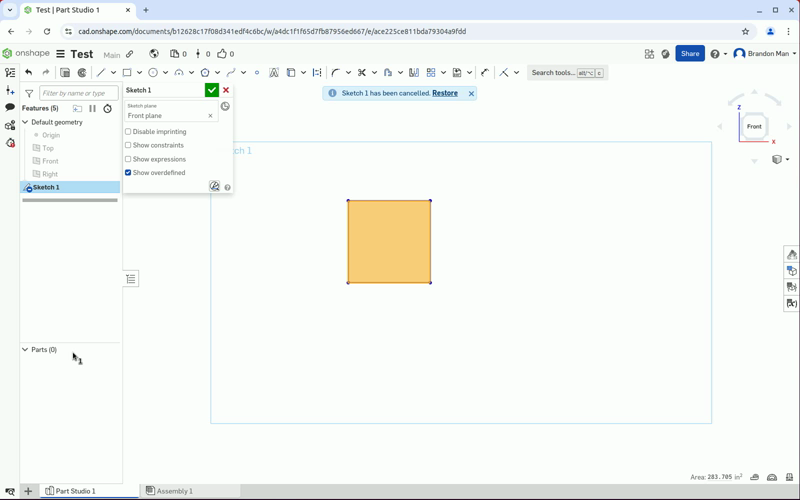
key(shift+y)
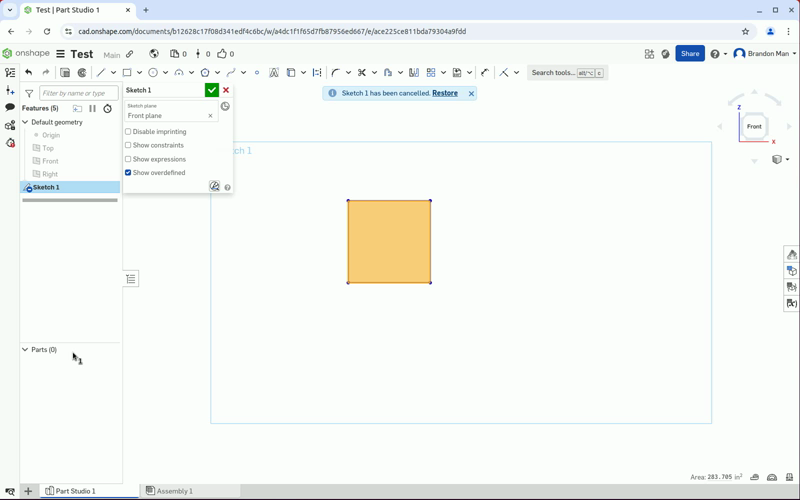
key(shift+e)
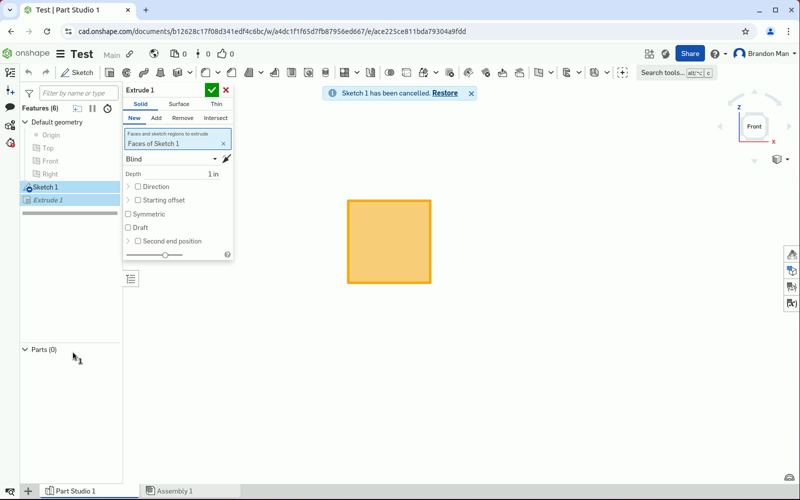
mouse_move(143, 106)
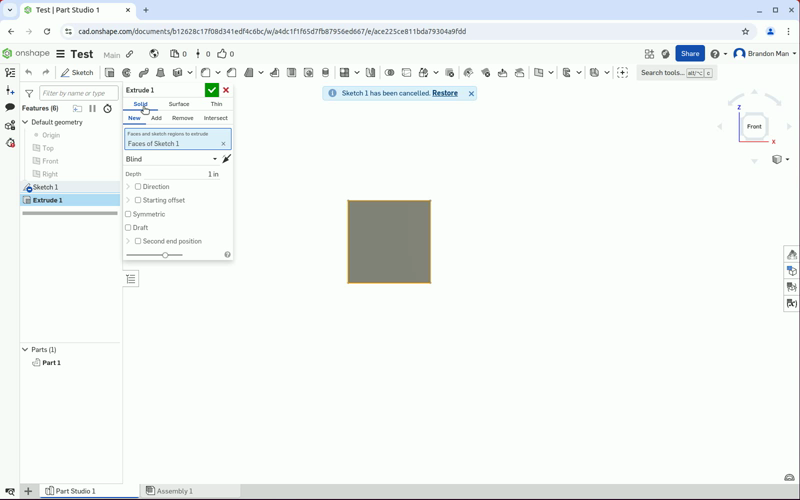
click(143, 106)
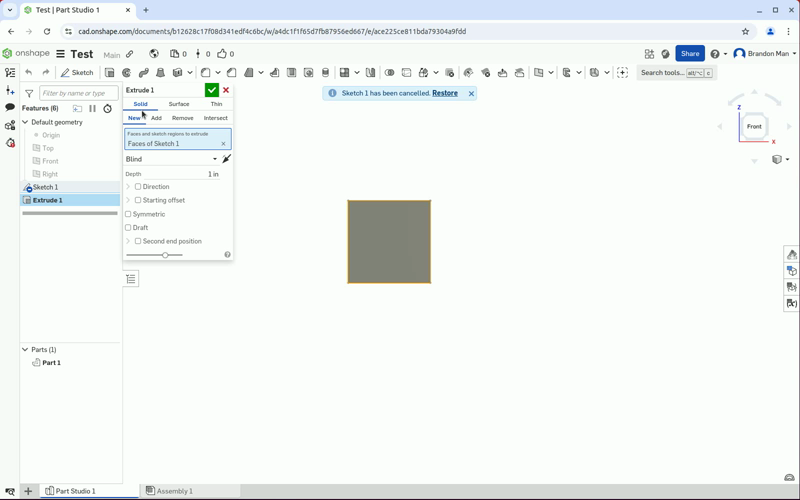
mouse_move(137, 120)
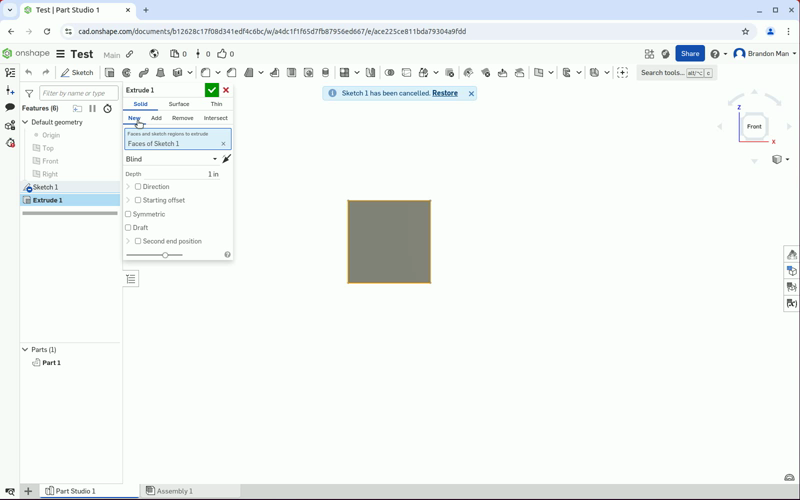
click(137, 120)
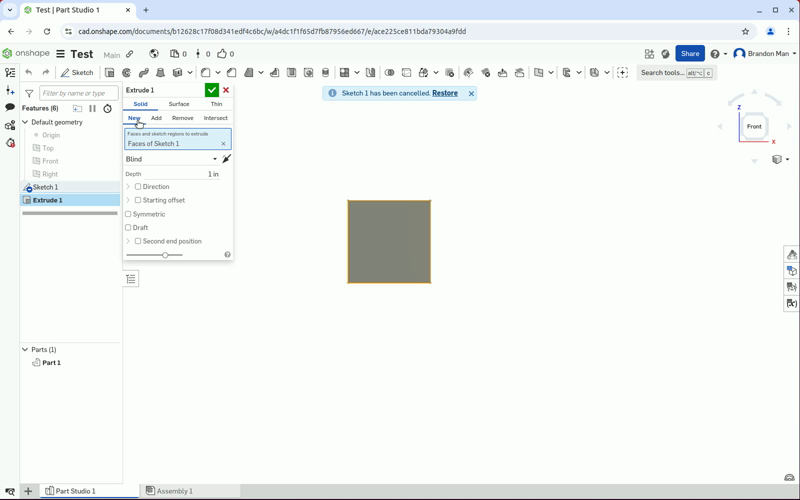
key(tab, 4)
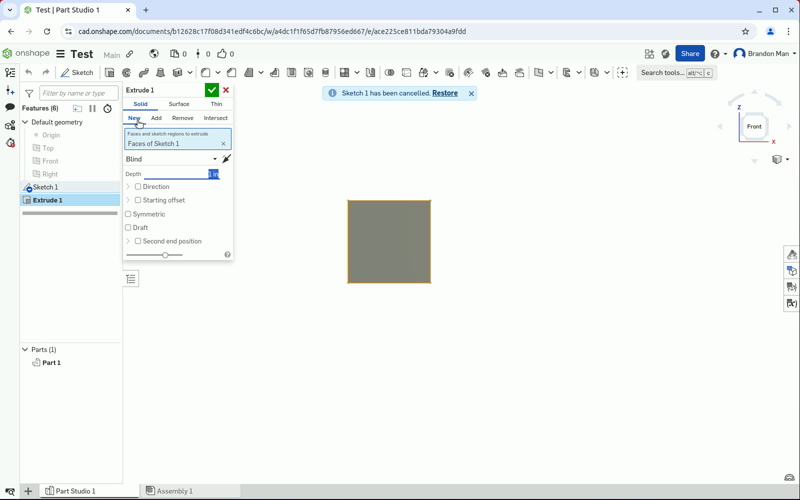
text(16.85)
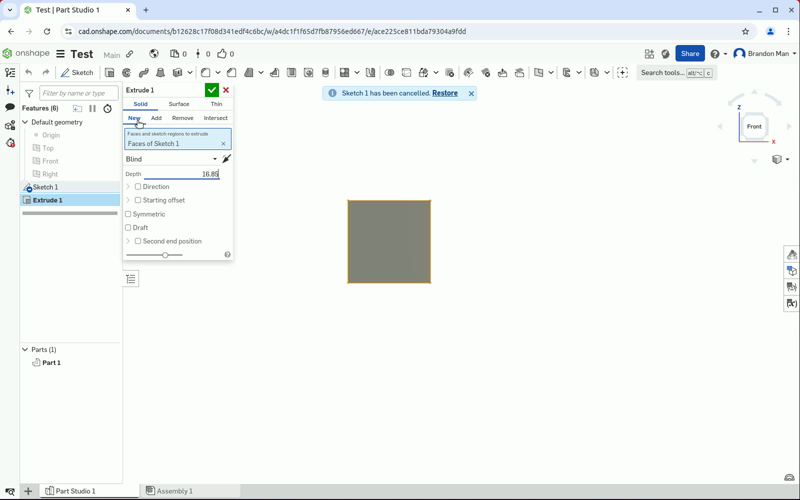
key(enter)
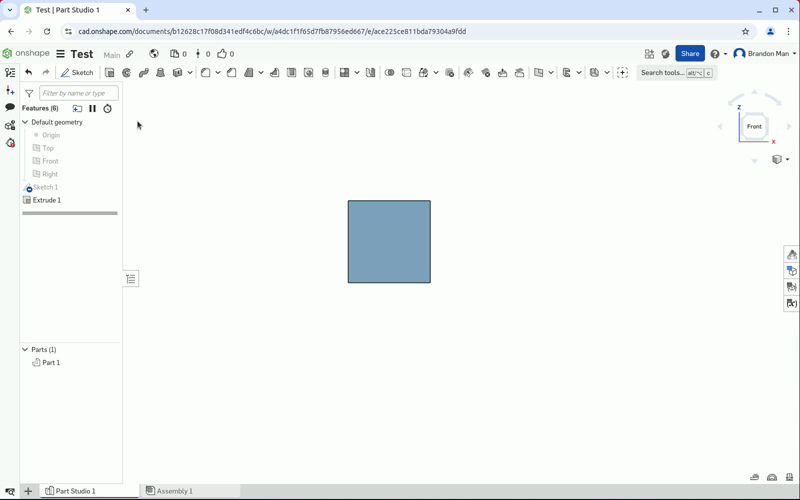
key(shift+h)
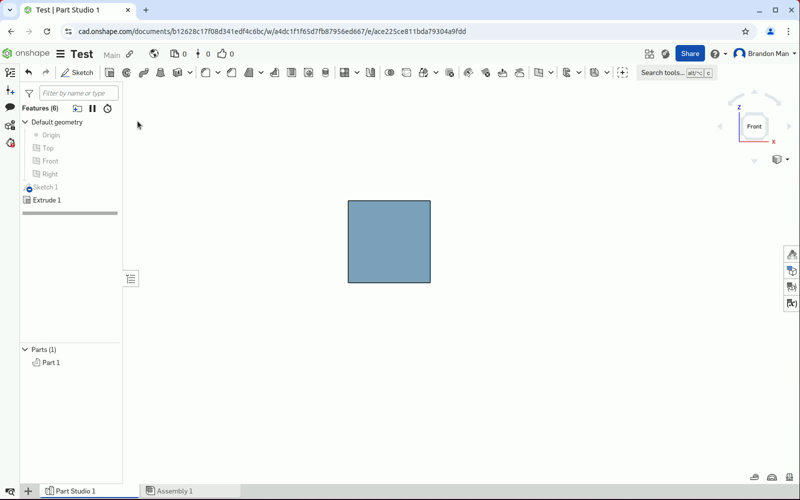
key(shift+h)
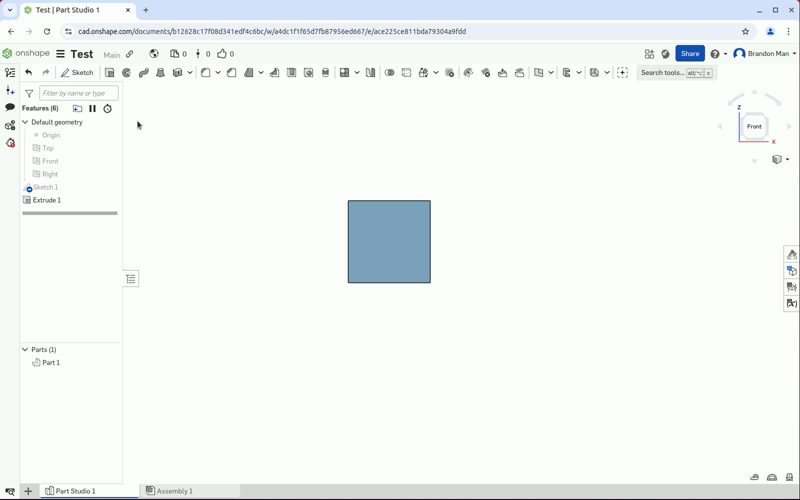
mouse_move(73, 189)
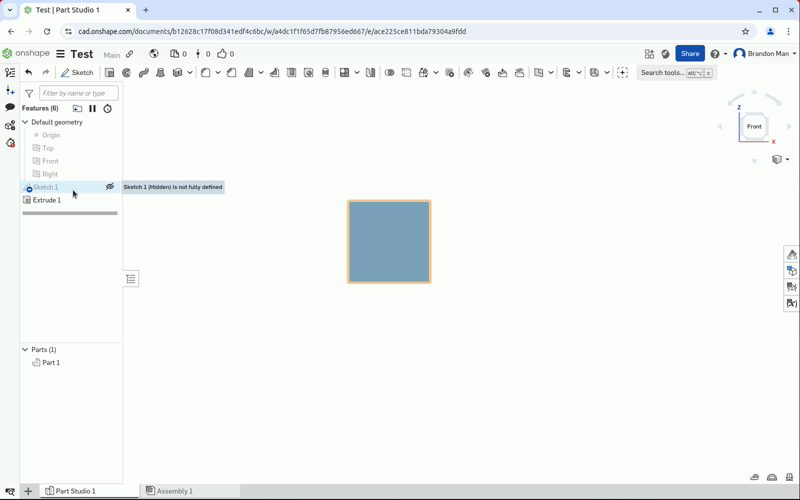
click(73, 189)
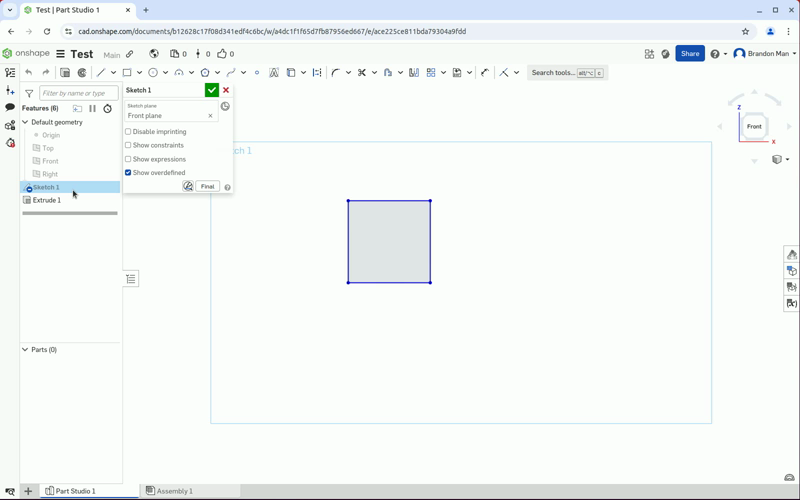
mouse_move(229, 92)
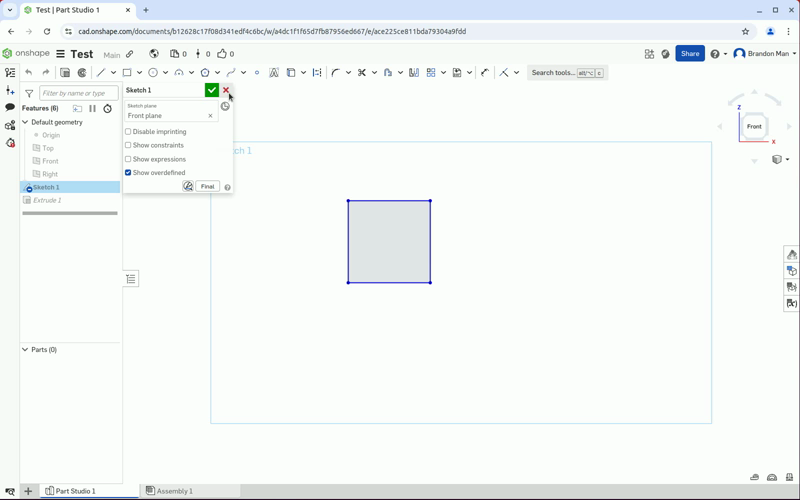
click(229, 92)
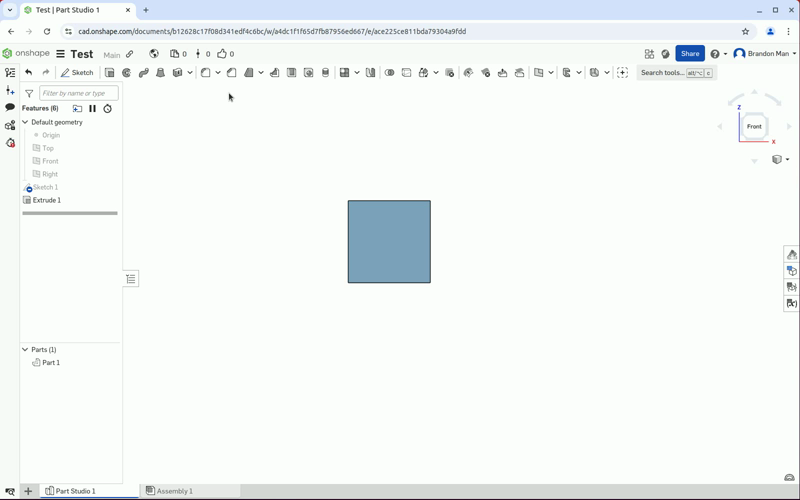
mouse_move(541, 75)
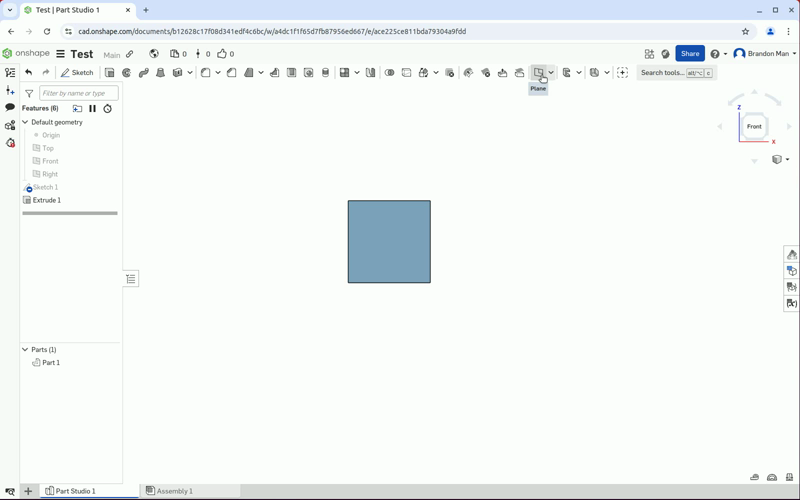
click(541, 75)
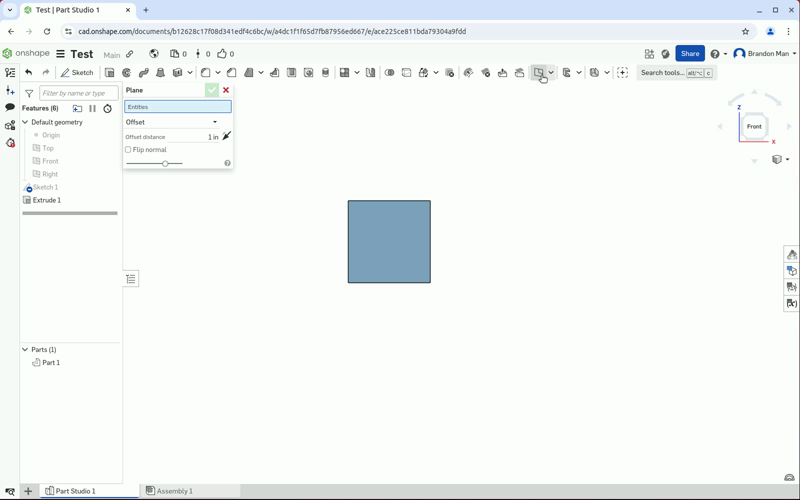
mouse_move(73, 163)
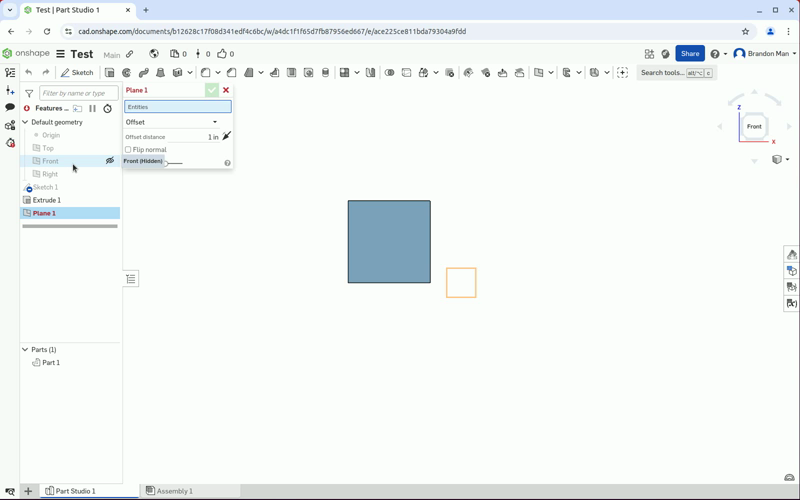
click(73, 163)
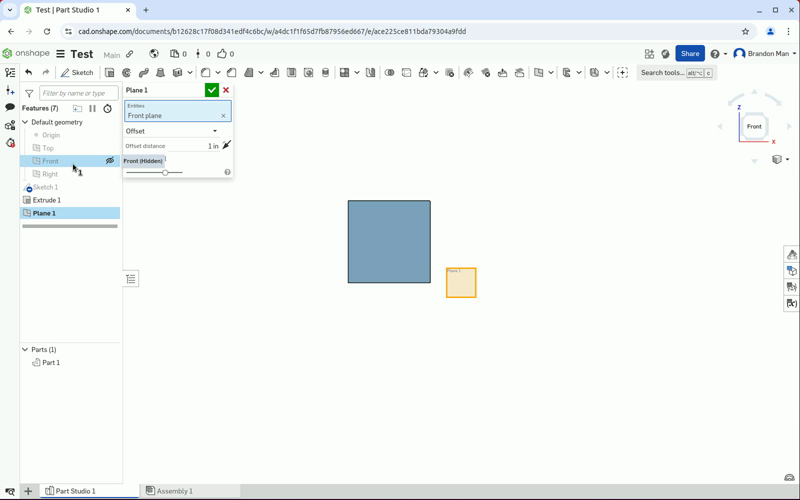
key(tab, 2)
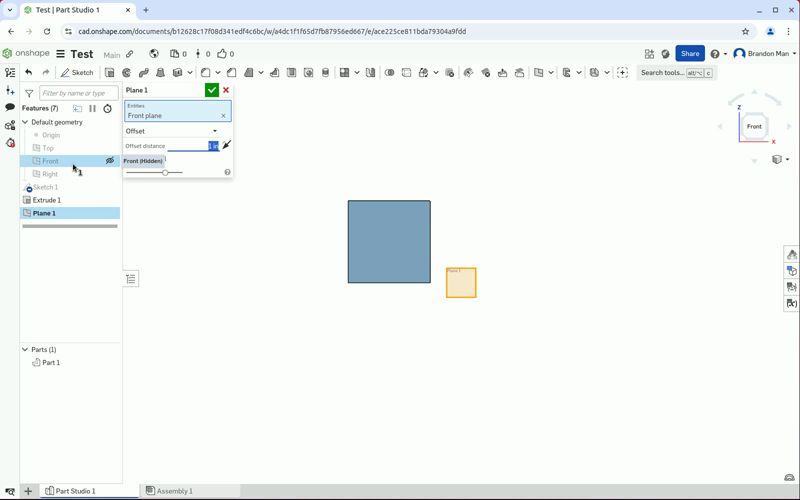
text(16.854)
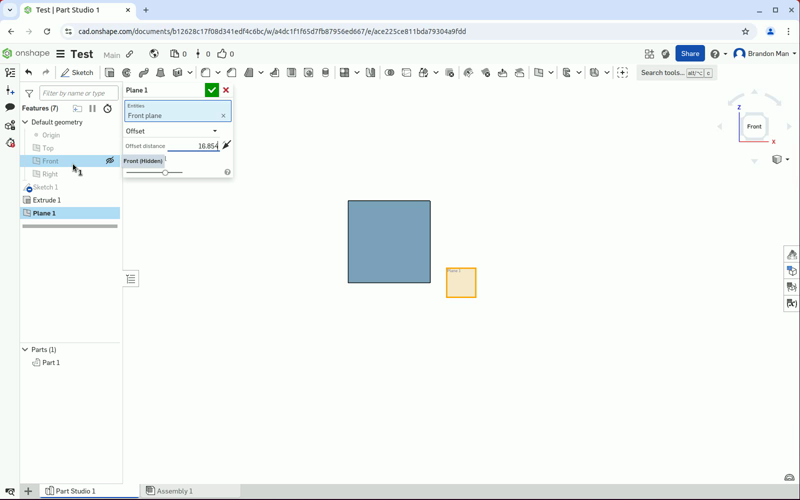
key(enter, 2)
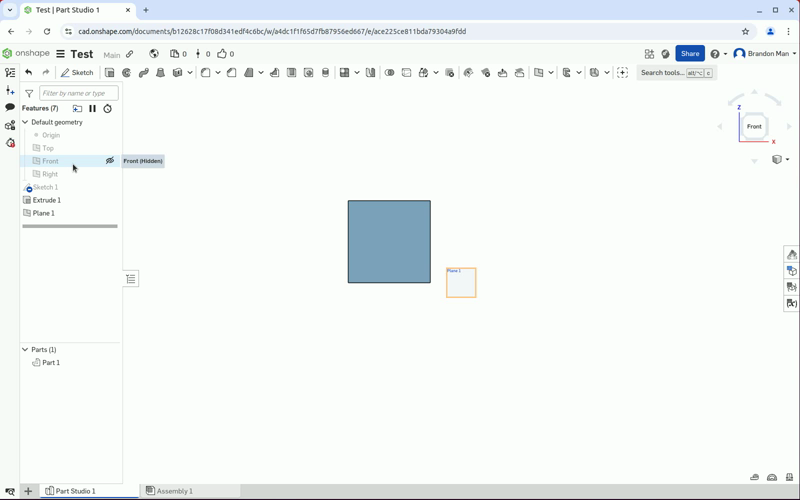
key(shift+s)
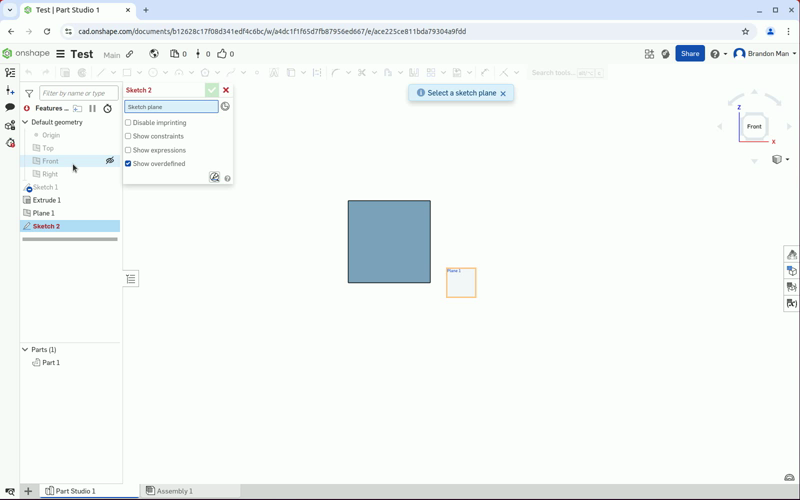
mouse_move(73, 215)
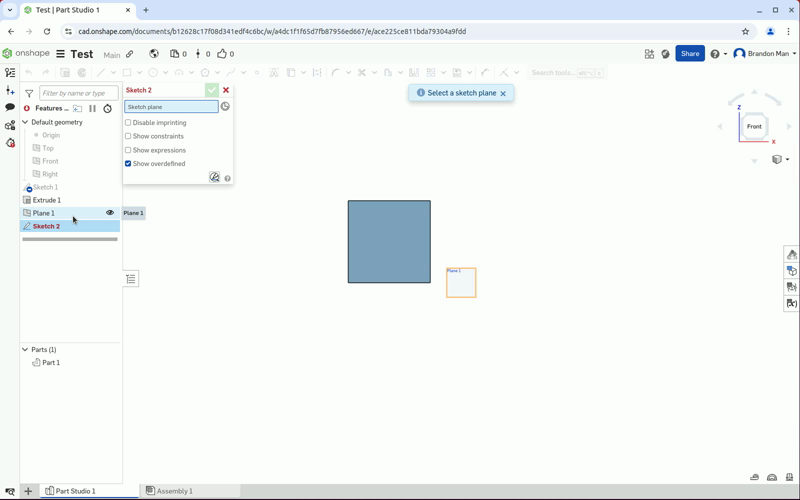
click(73, 215)
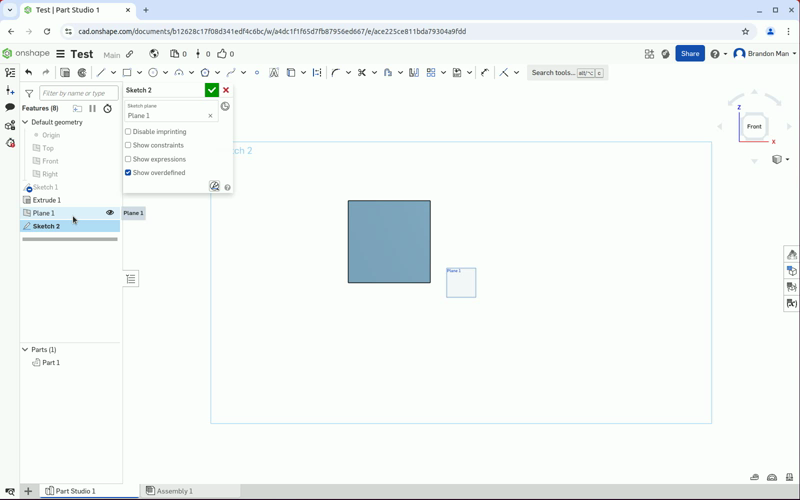
mouse_move(73, 352)
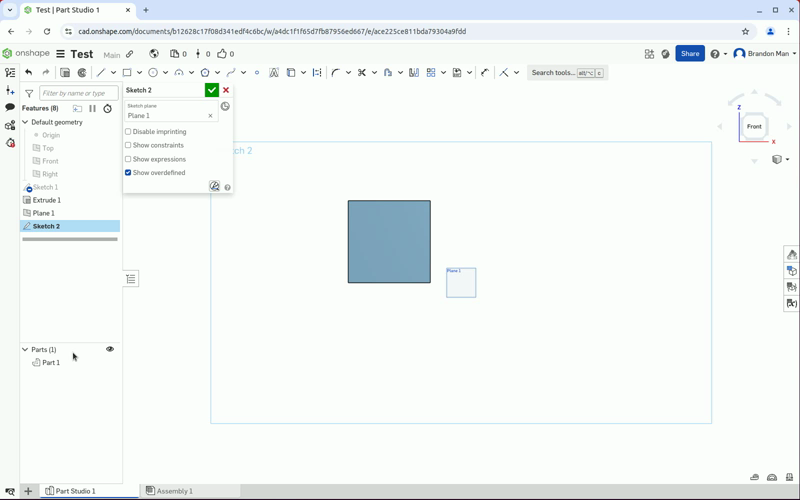
key(y)
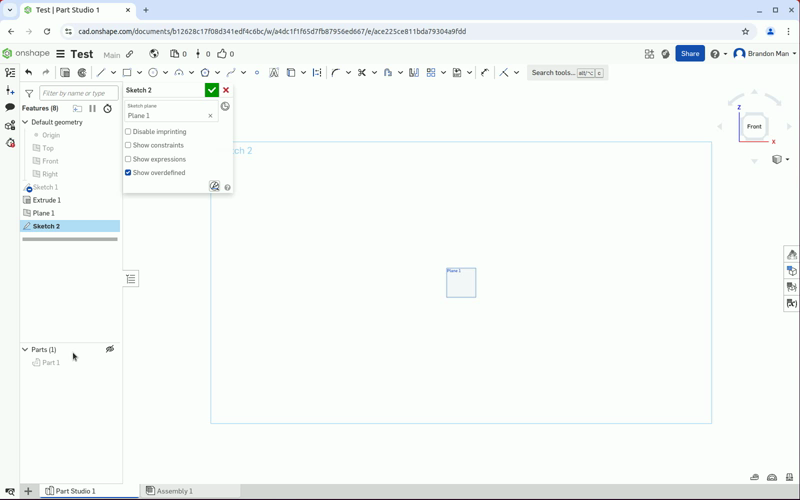
key(l)
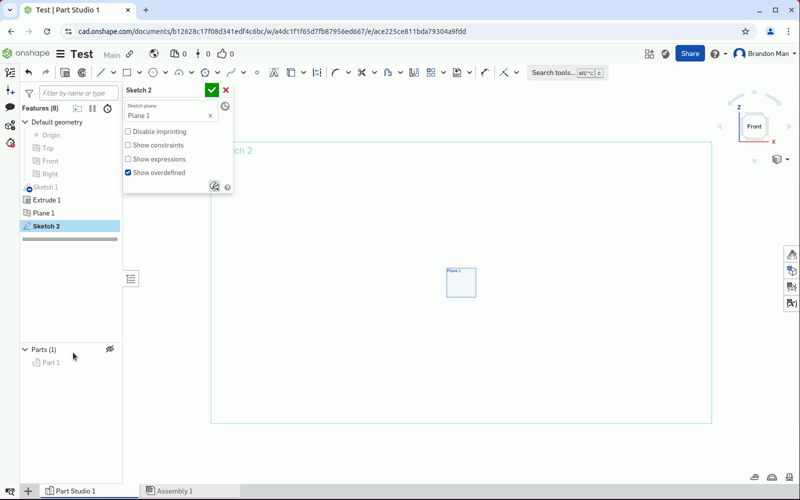
key_down(shift)
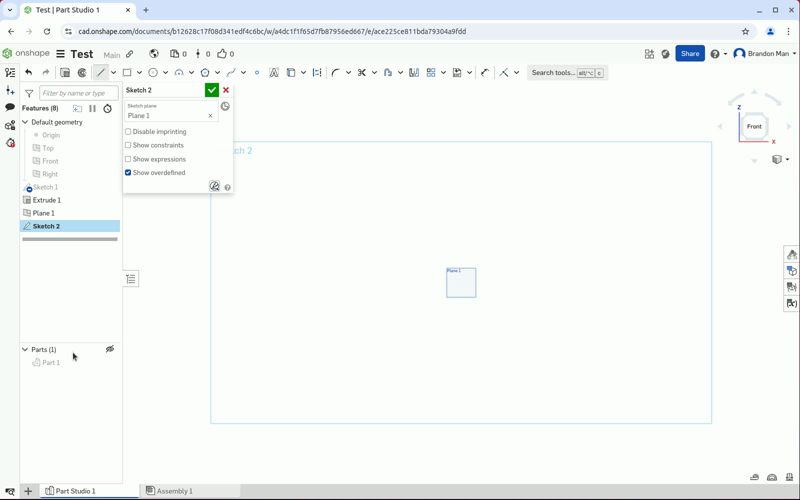
mouse_move(389, 241)
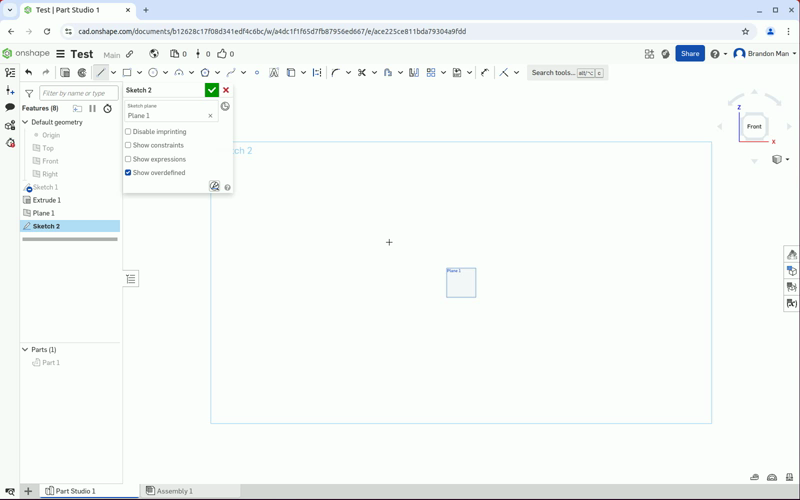
click(389, 241)
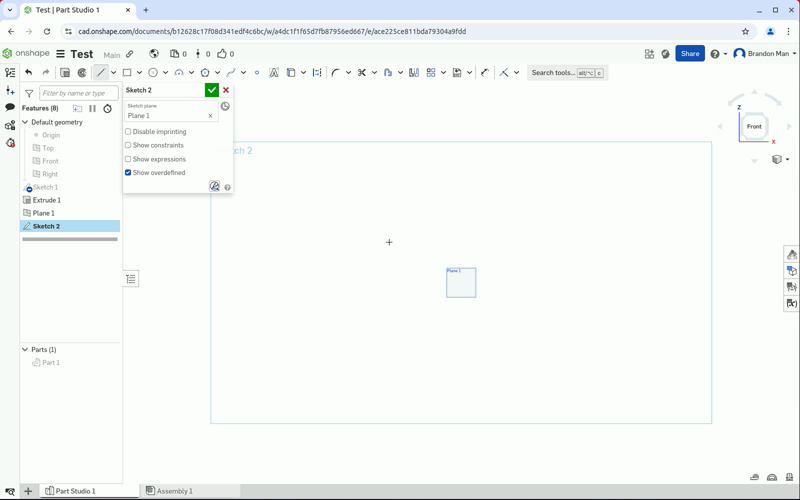
key_up(shift)
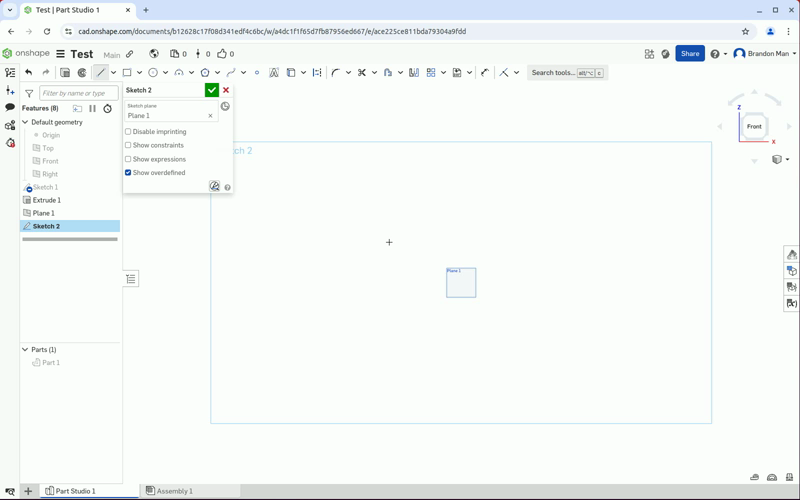
key_down(shift)
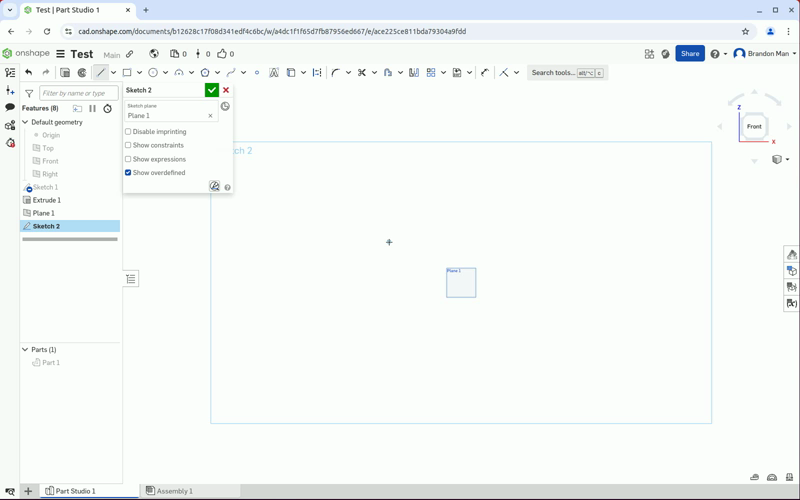
mouse_move(419, 241)
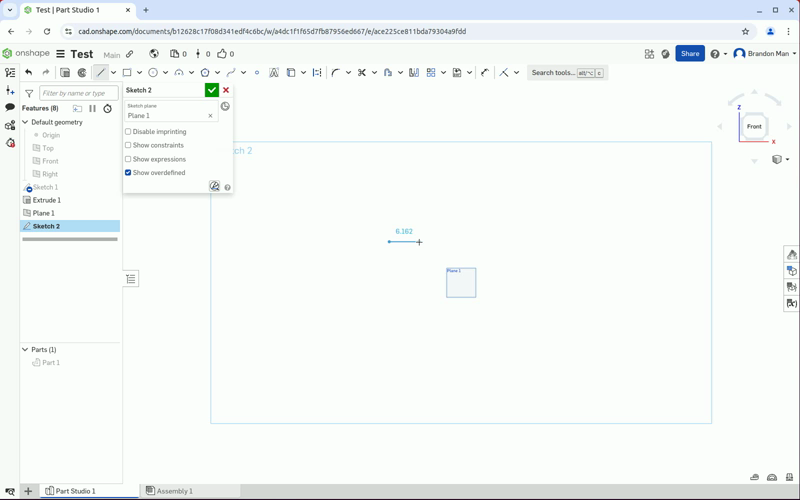
mouse_move(431, 241)
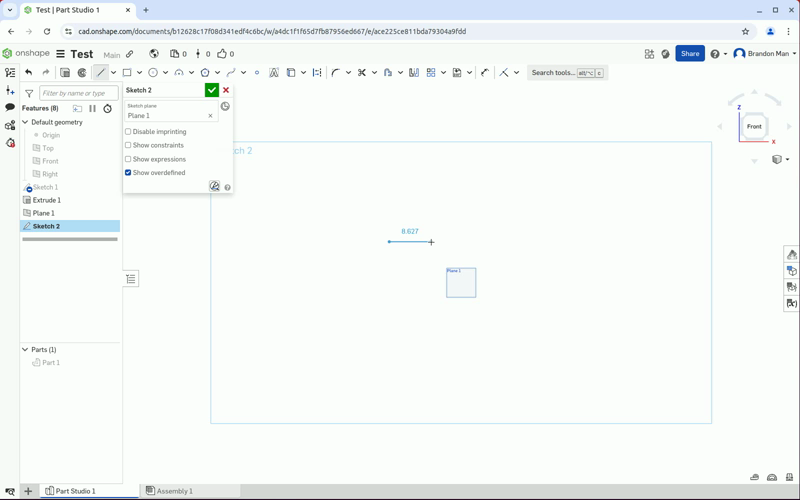
click(431, 241)
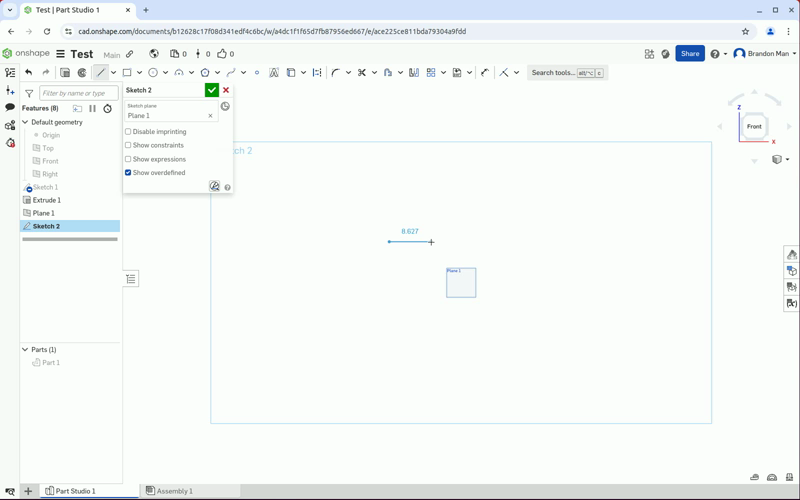
key_up(shift)
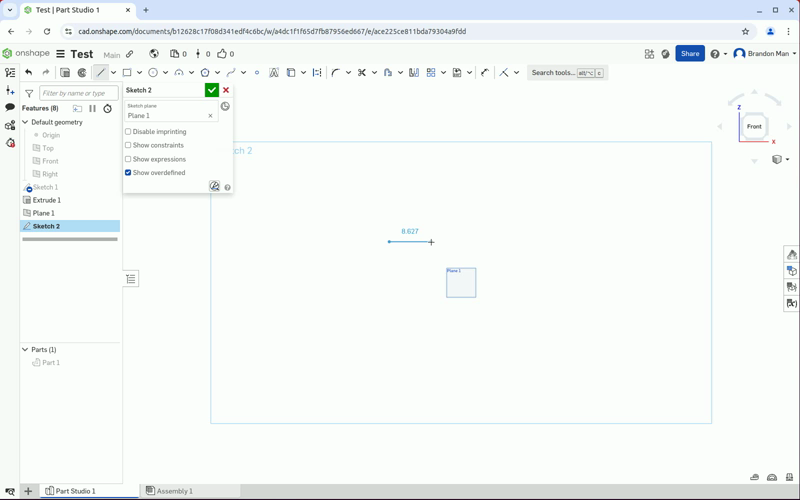
key_down(shift)
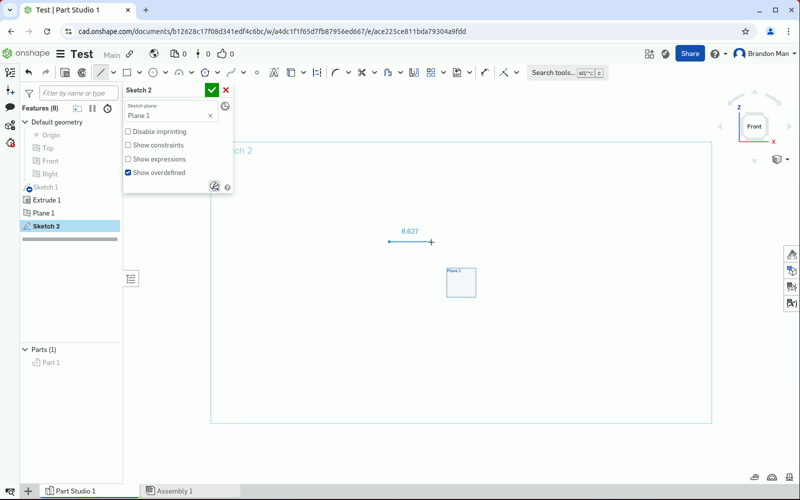
mouse_move(461, 241)
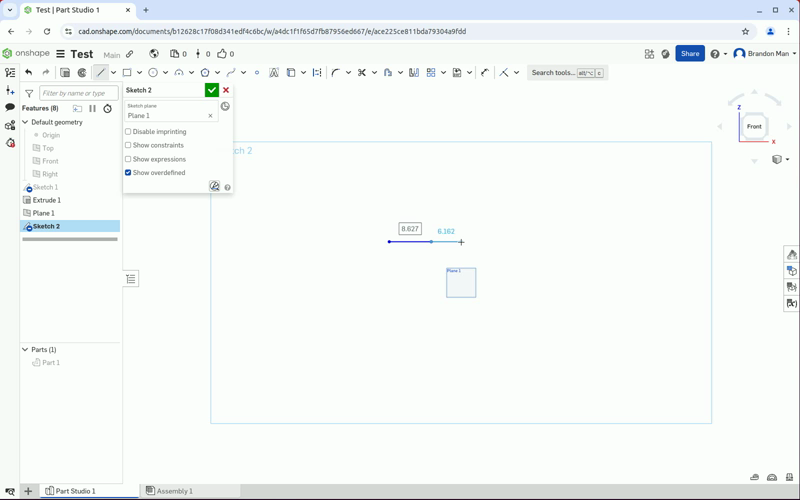
mouse_move(431, 200)
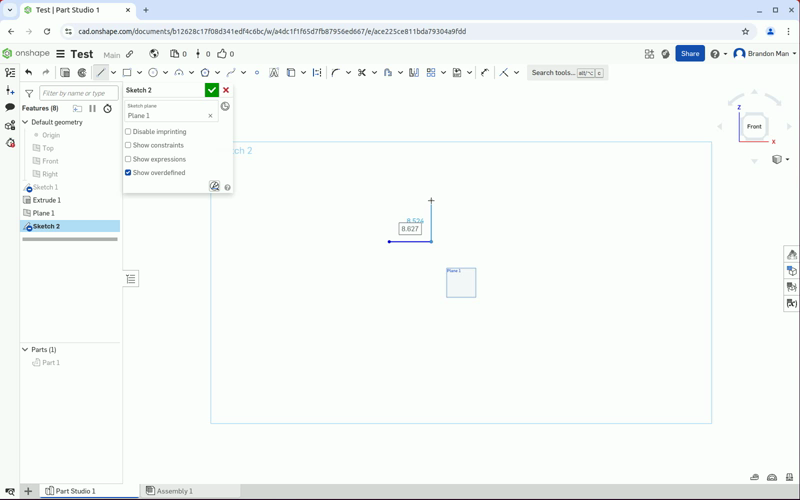
click(431, 200)
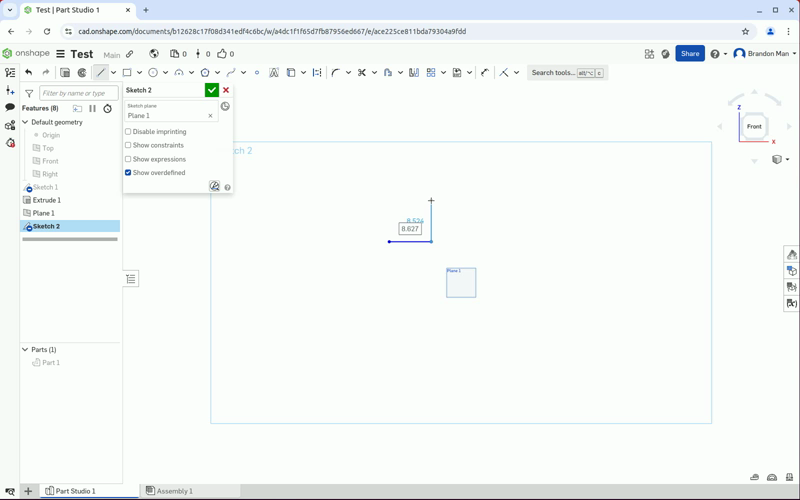
key_up(shift)
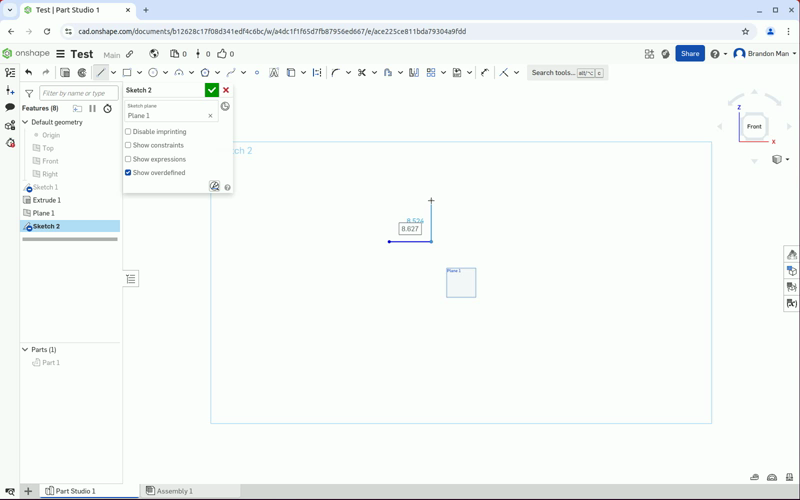
key_down(shift)
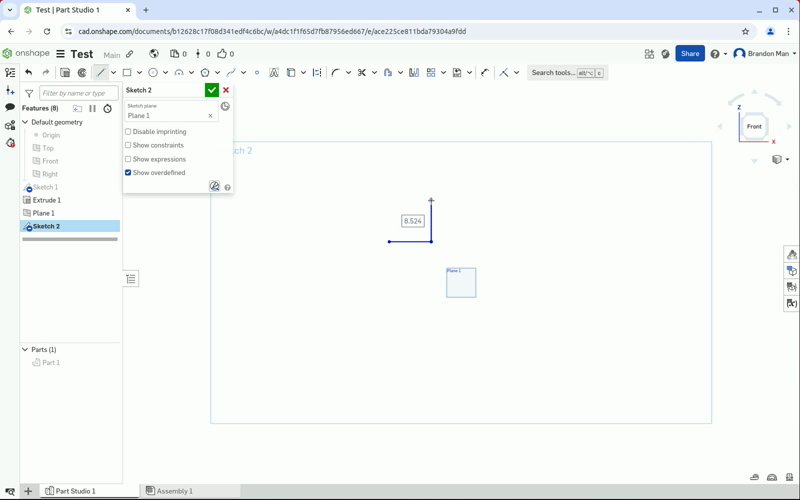
mouse_move(461, 200)
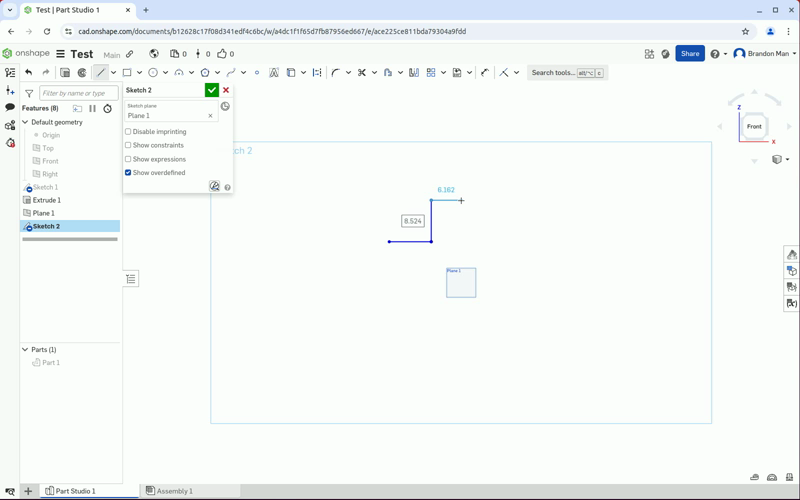
mouse_move(389, 200)
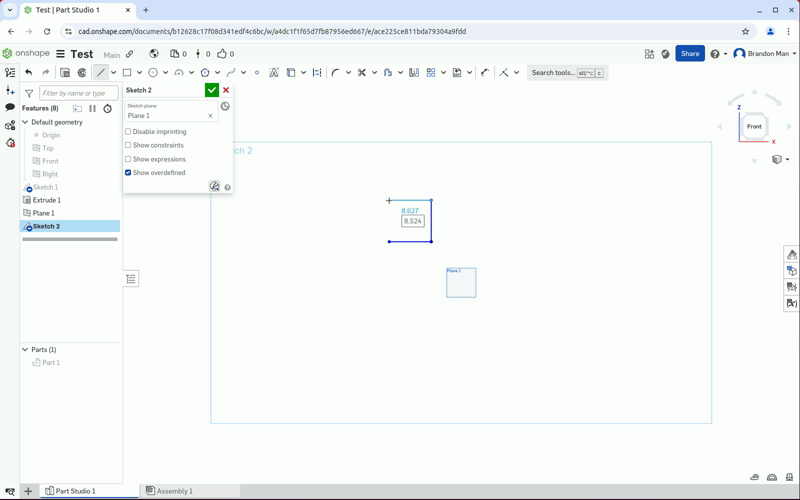
click(389, 200)
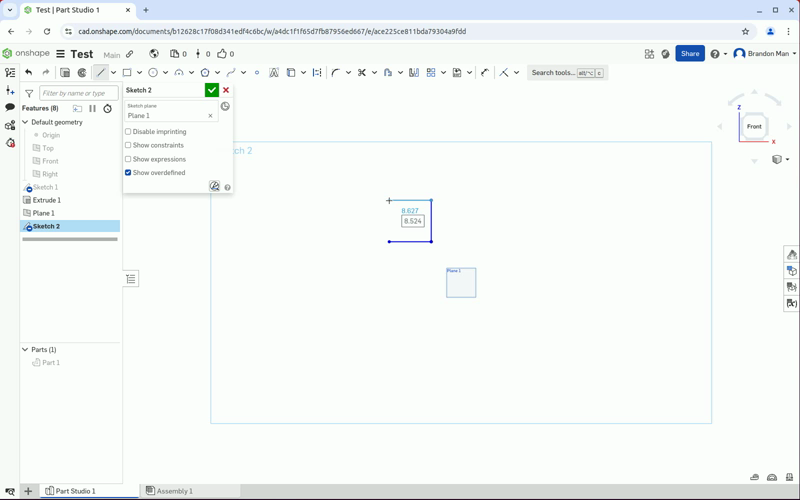
key_up(shift)
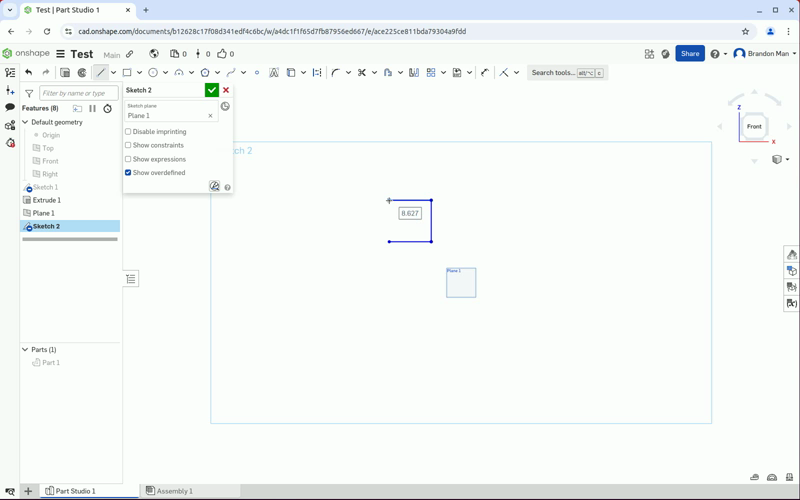
mouse_move(419, 200)
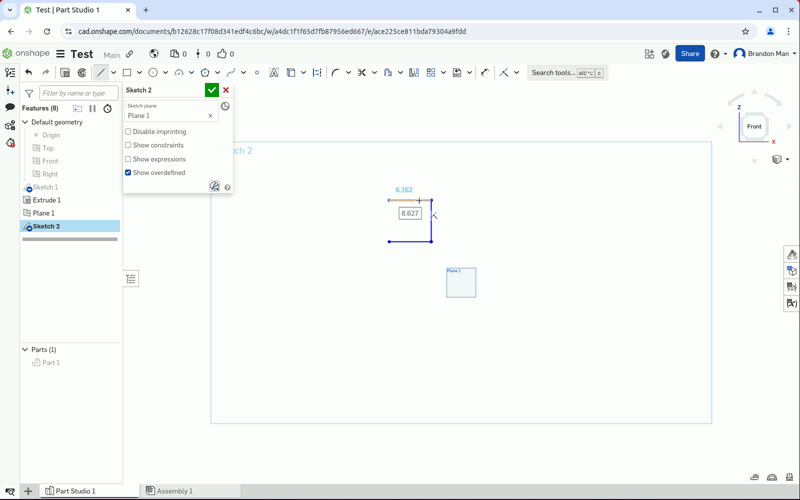
key_down(shift)
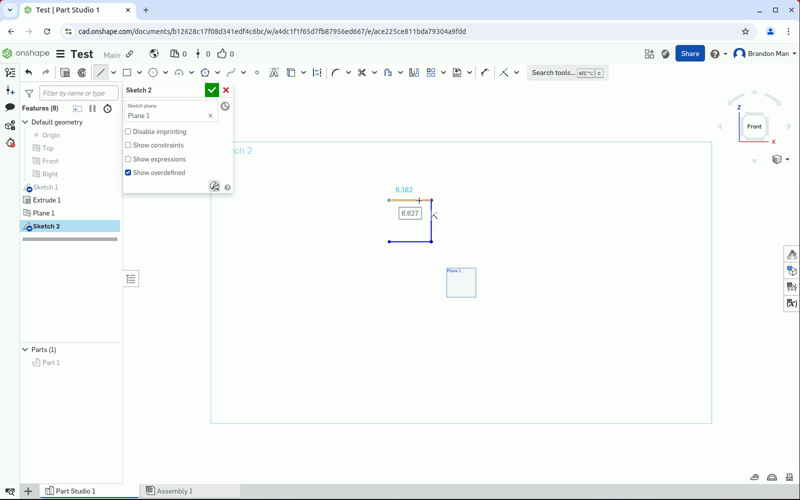
mouse_move(389, 241)
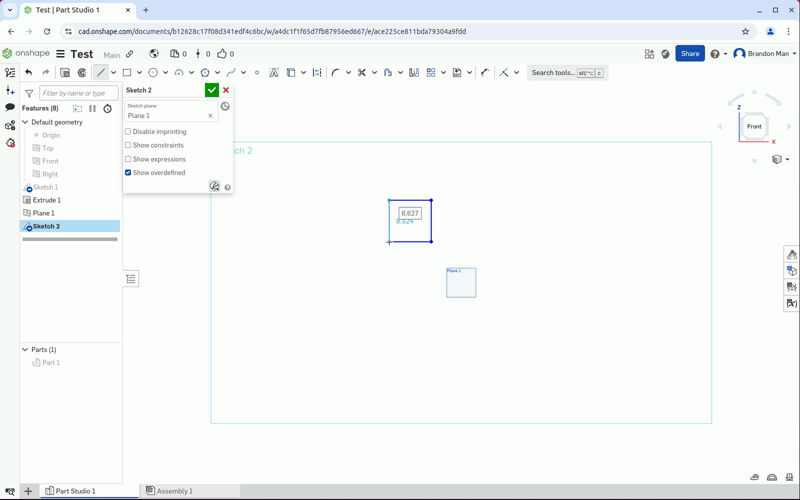
key_up(shift)
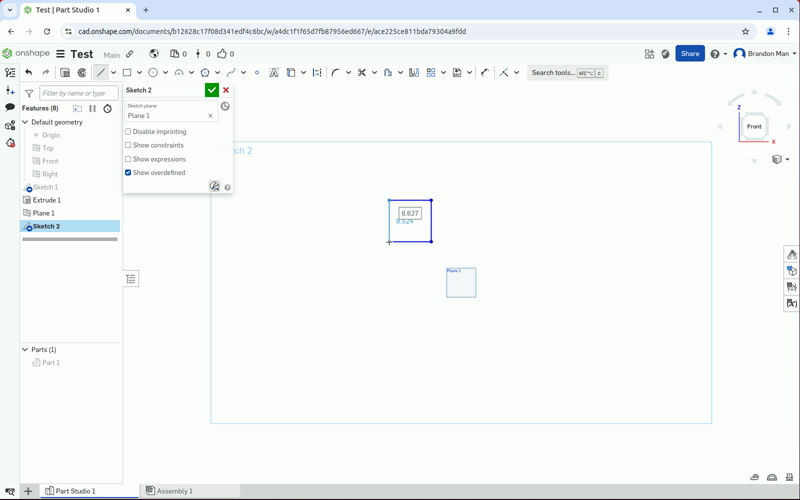
click(389, 241)
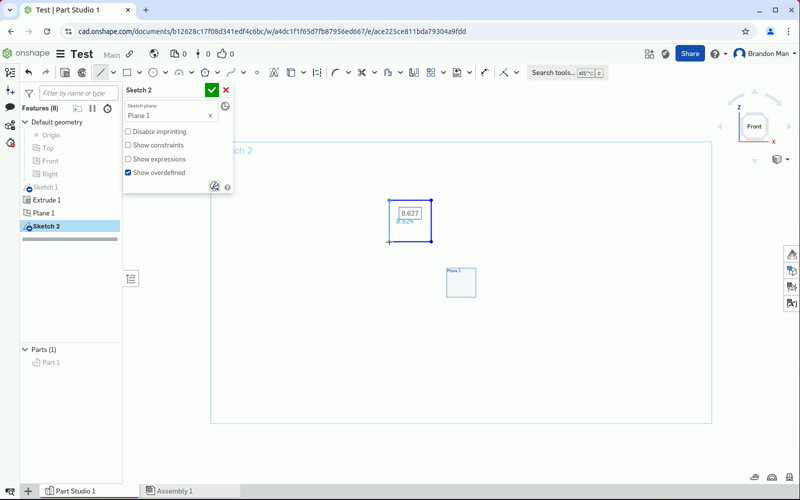
key(esc)
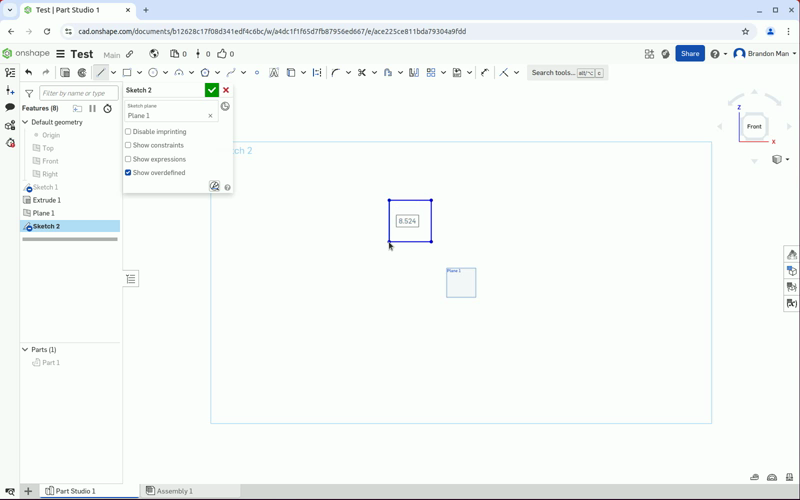
mouse_move(399, 232)
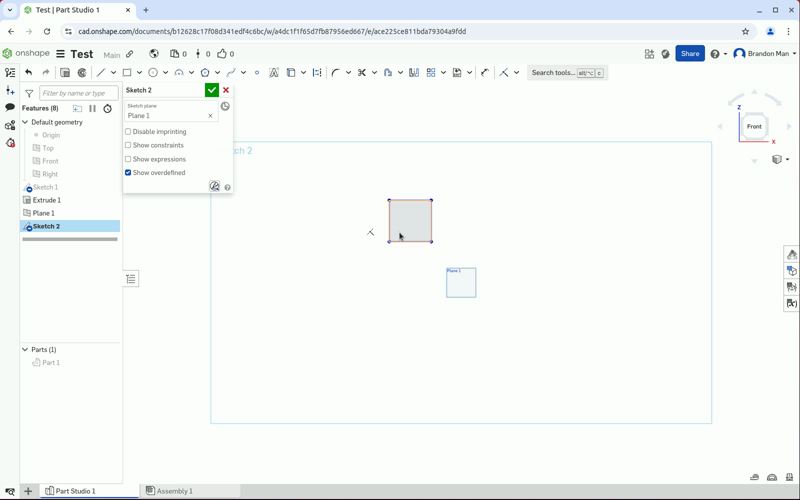
scroll(6)
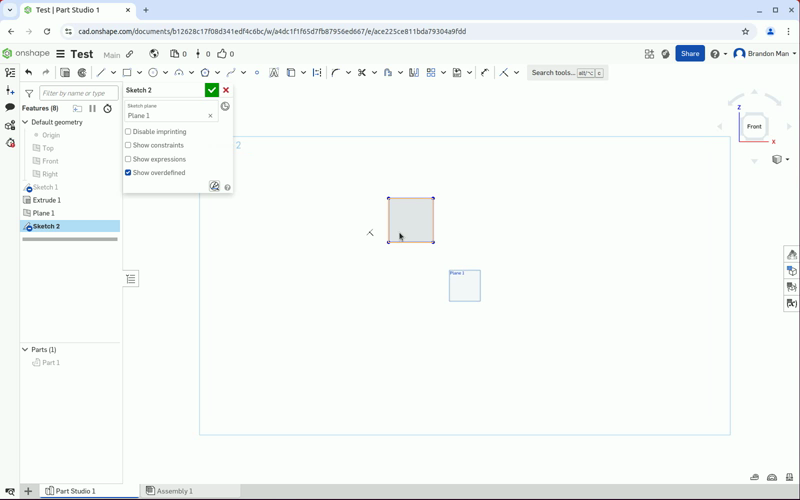
scroll(6)
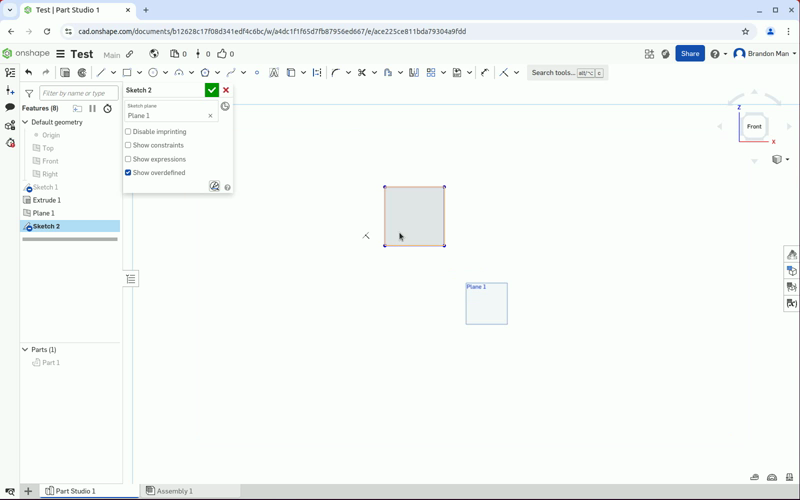
scroll(6)
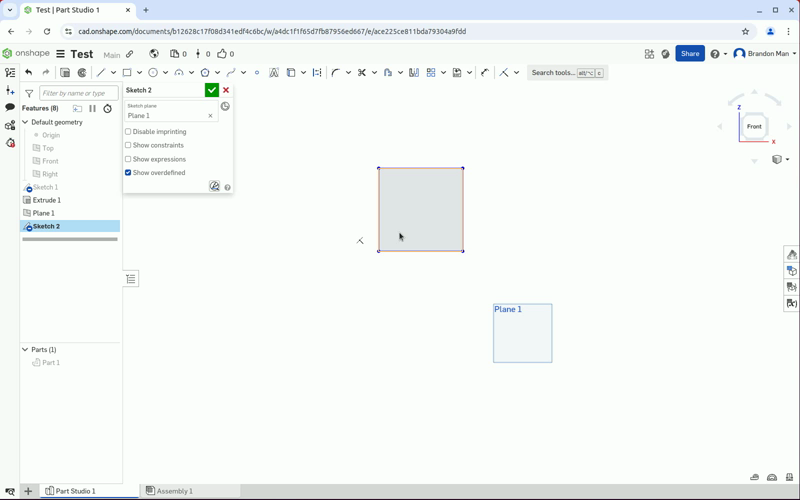
scroll(6)
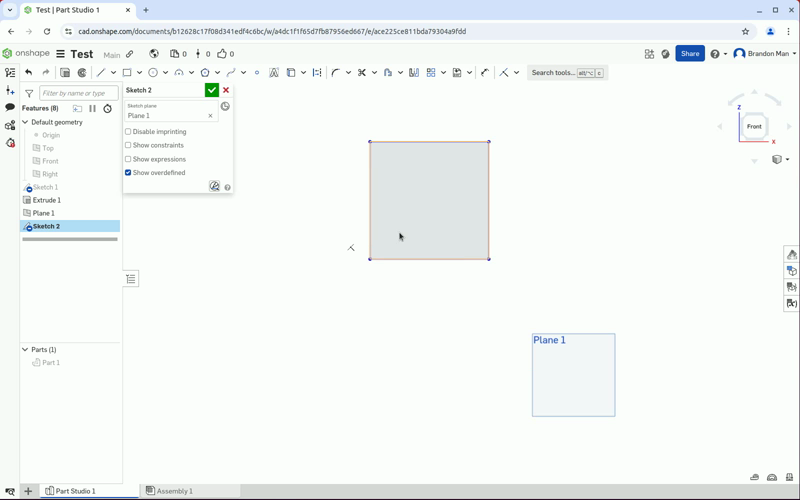
scroll(6)
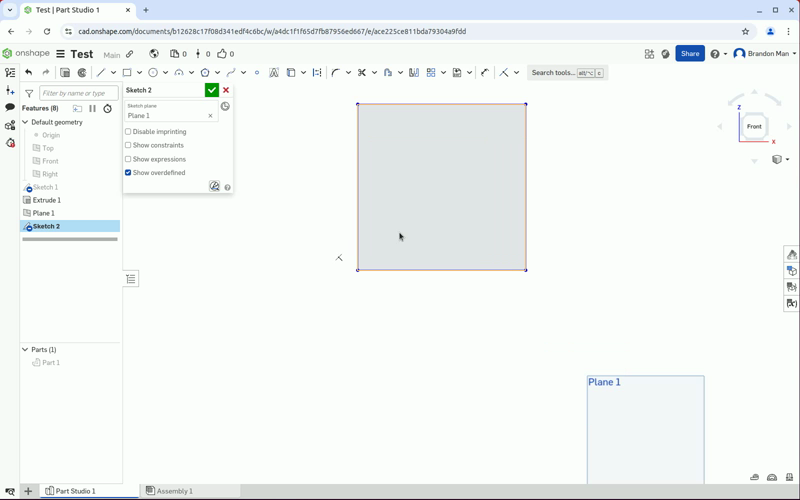
scroll(6)
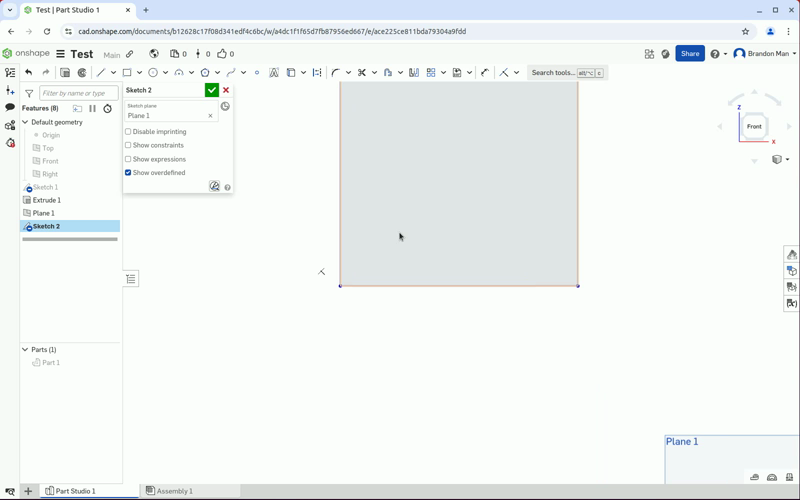
scroll(6)
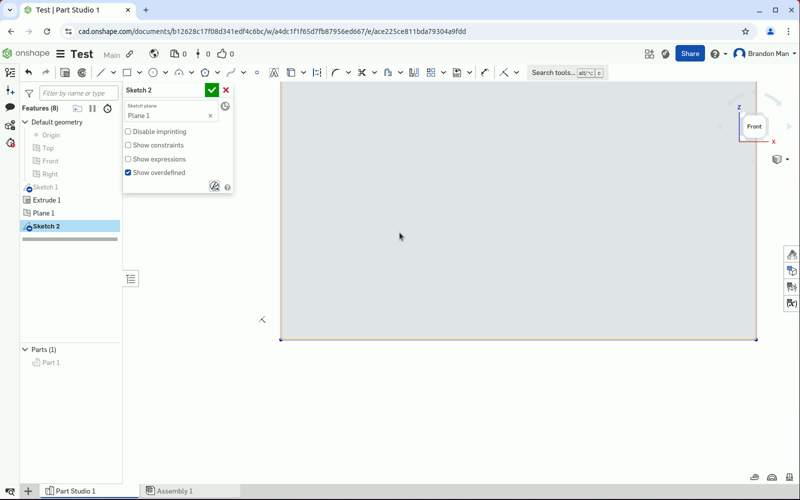
click(399, 232)
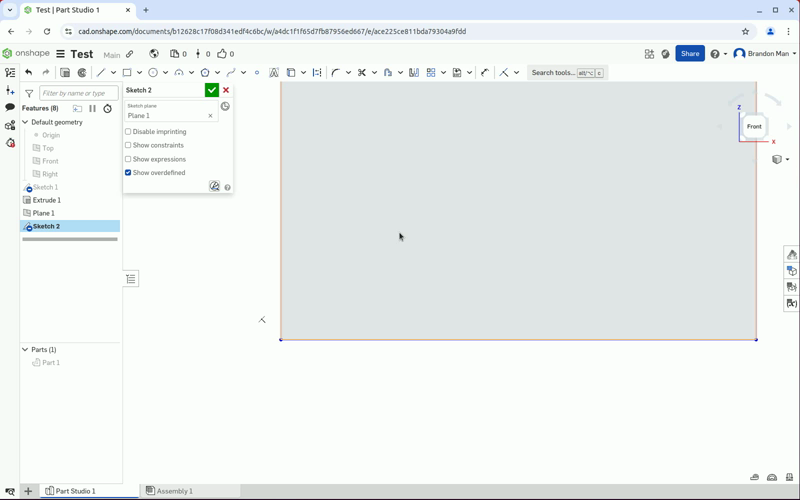
scroll(-6)
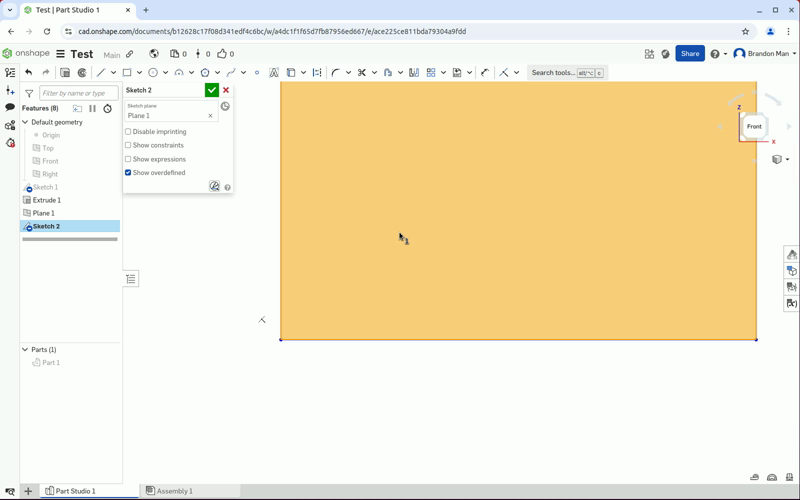
scroll(-6)
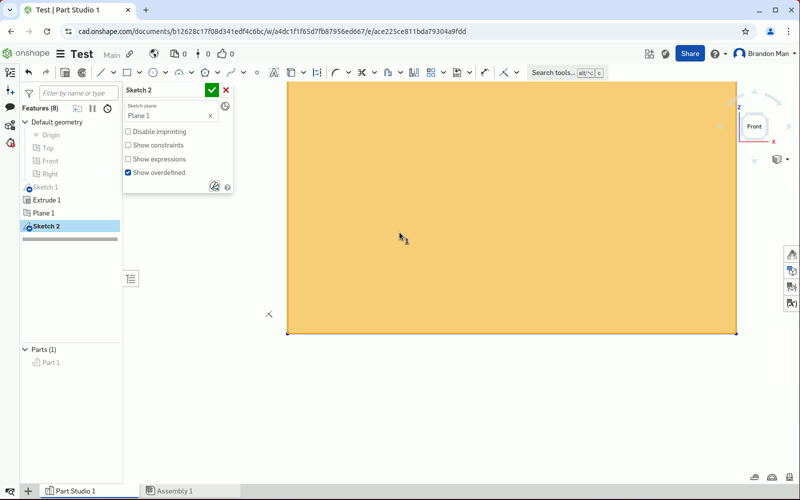
scroll(-6)
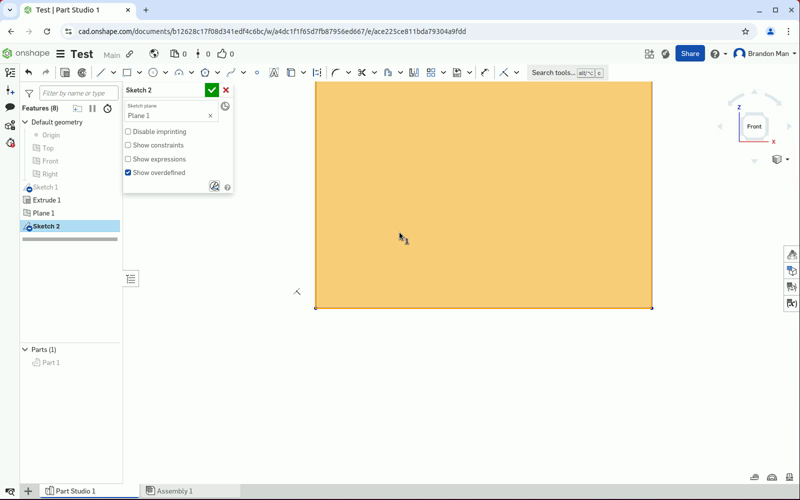
scroll(-6)
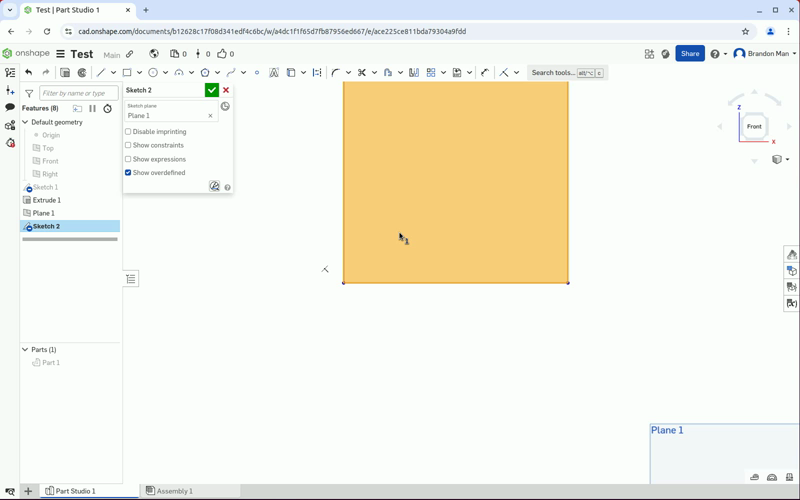
scroll(-6)
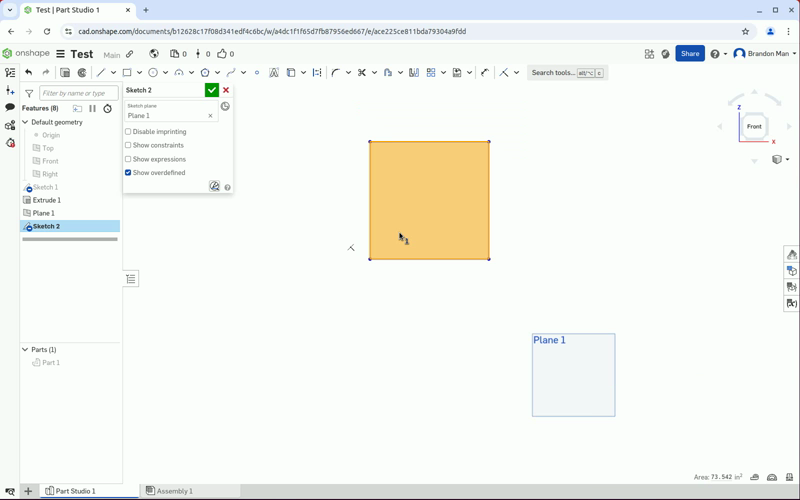
scroll(-6)
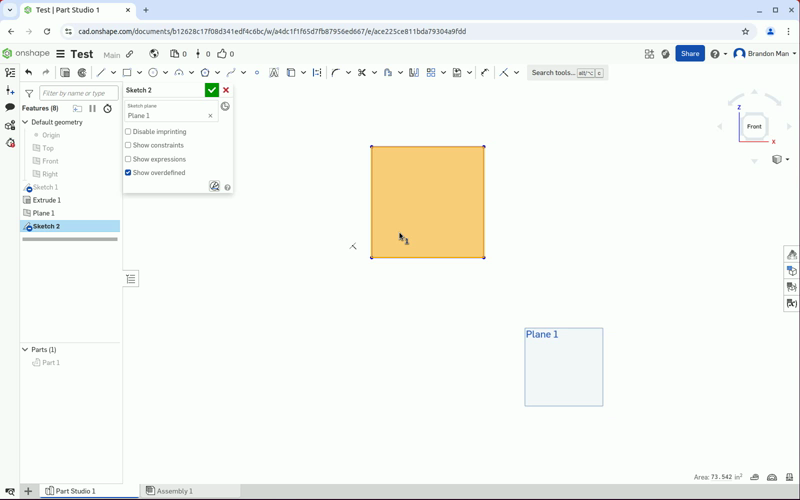
scroll(-6)
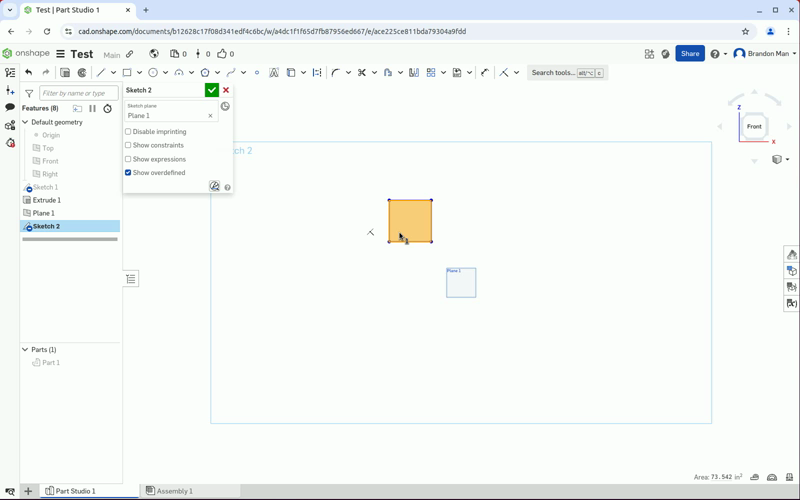
mouse_move(73, 352)
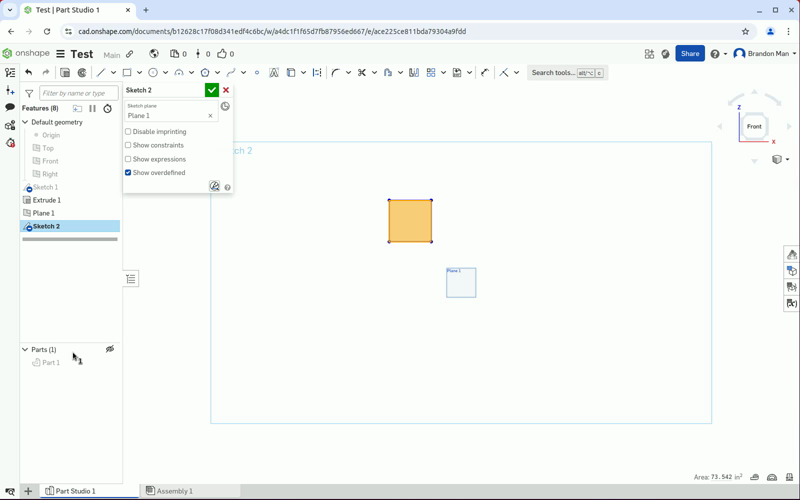
key(shift+y)
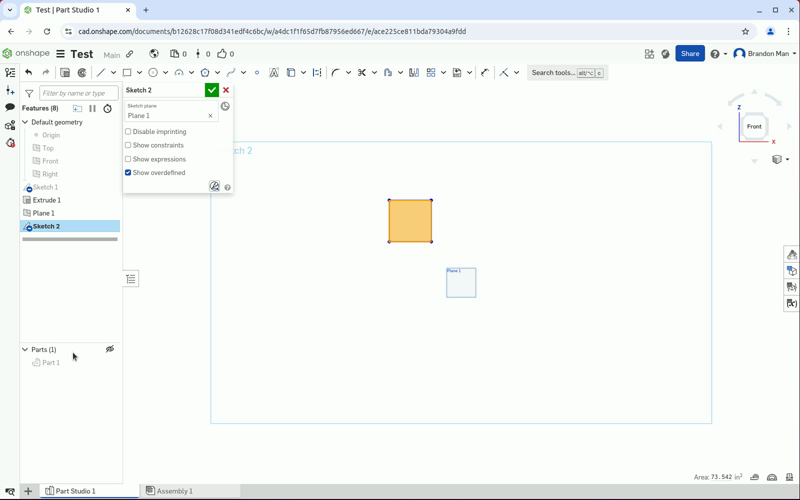
key(shift+e)
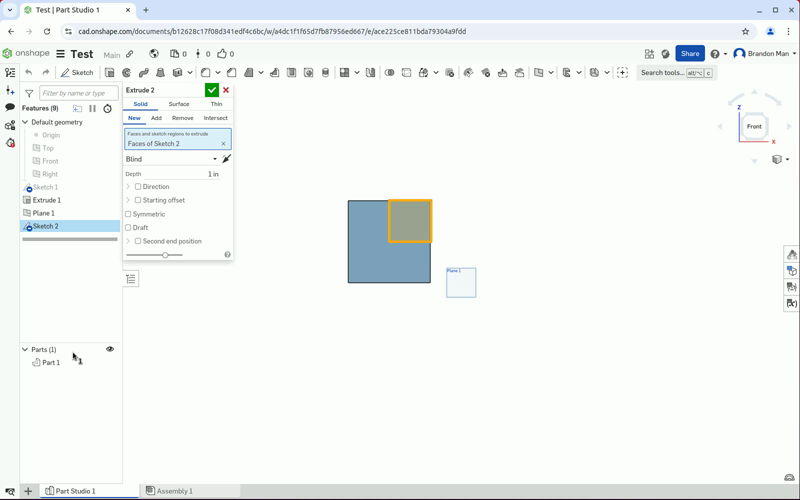
mouse_move(143, 106)
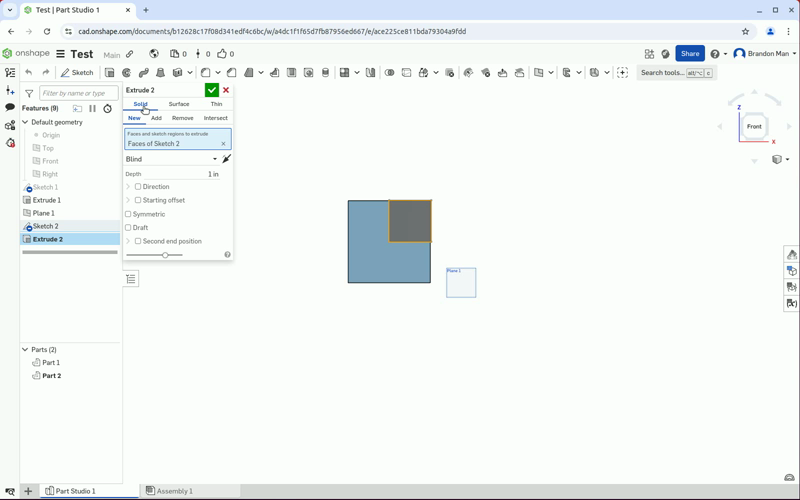
click(143, 106)
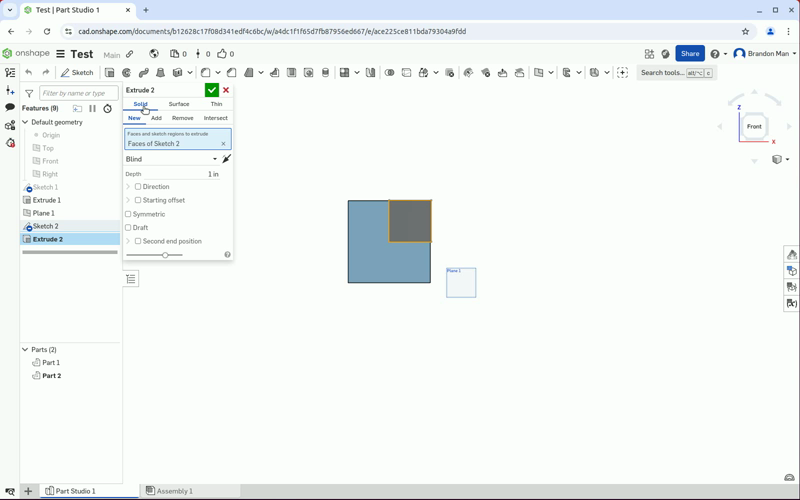
mouse_move(186, 120)
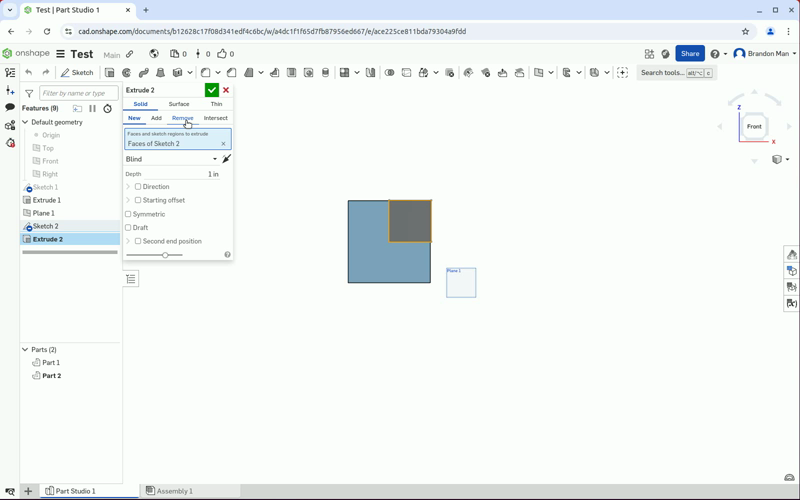
click(186, 120)
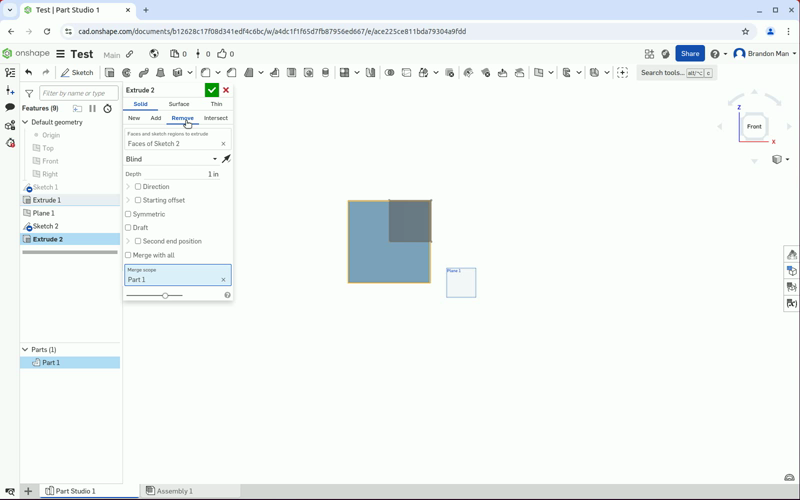
key(tab, 4)
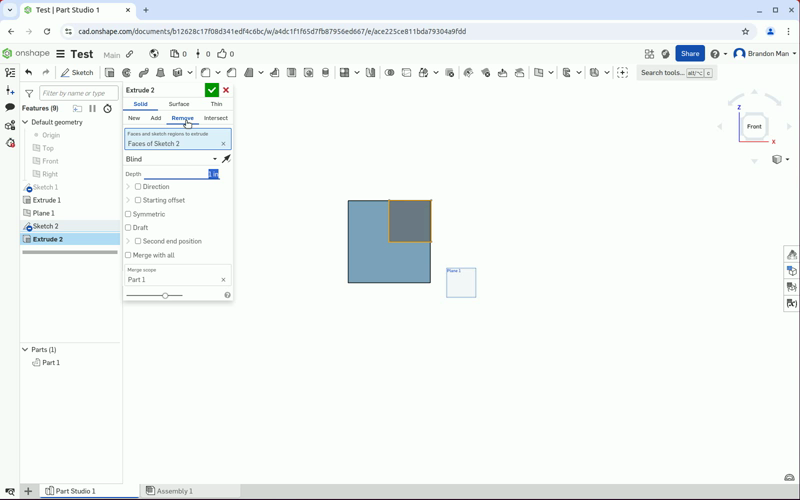
text(8.425)
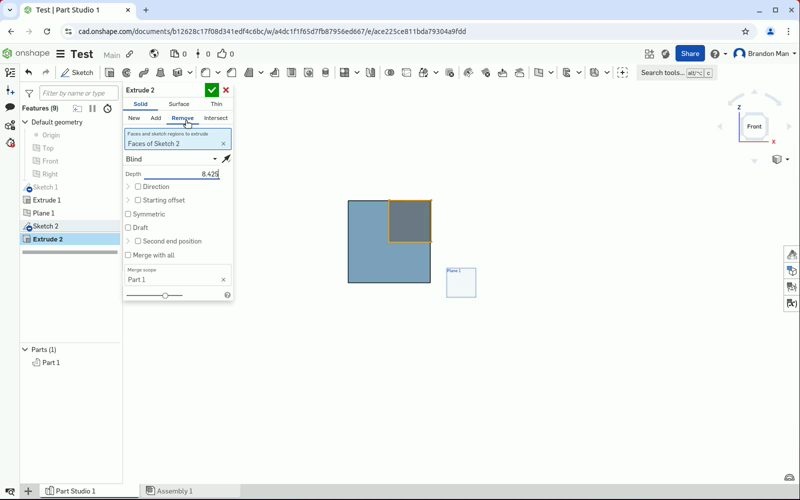
key(tab, 6)
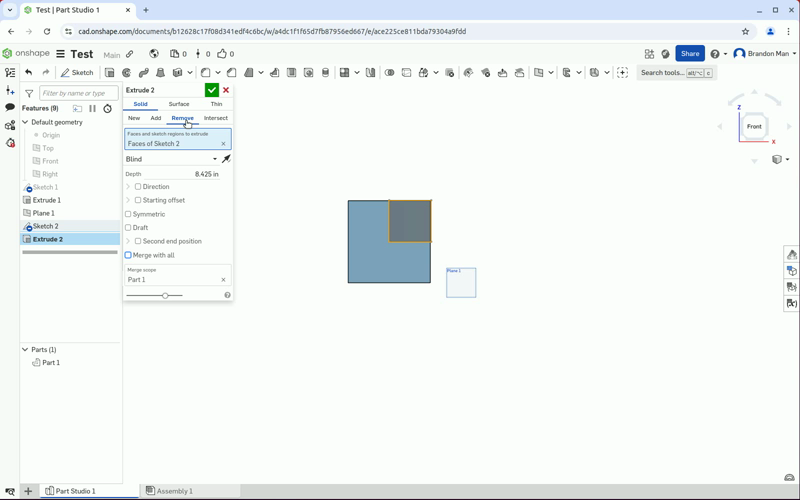
key(space)
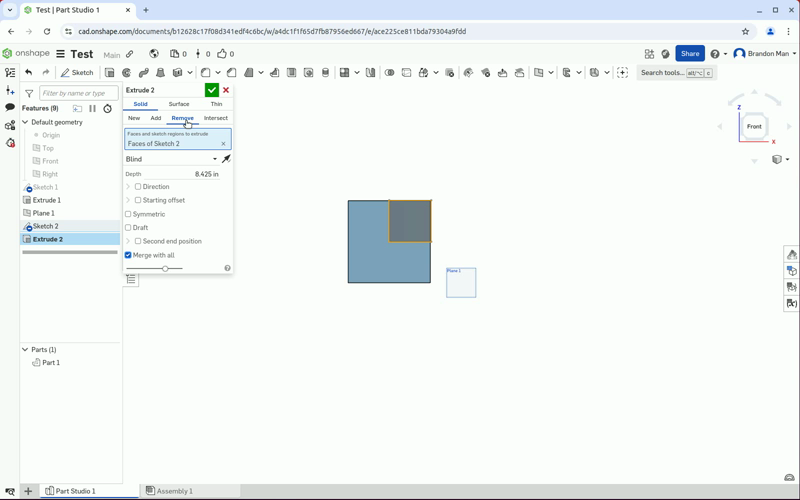
key(enter)
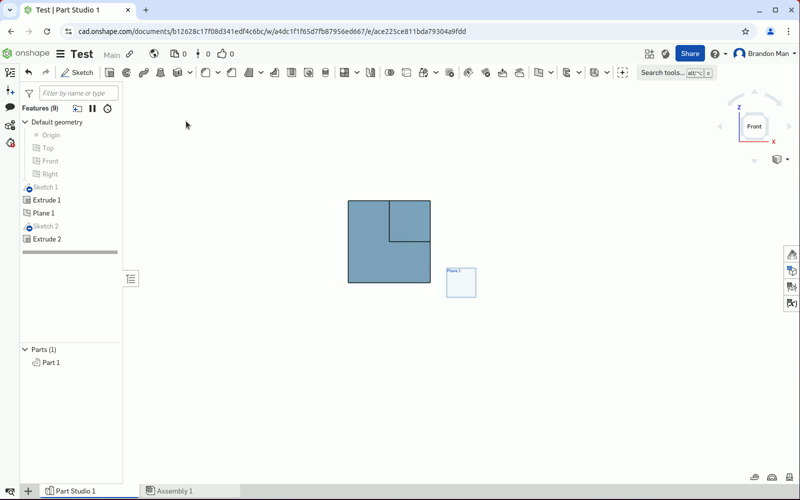
key(shift+h)
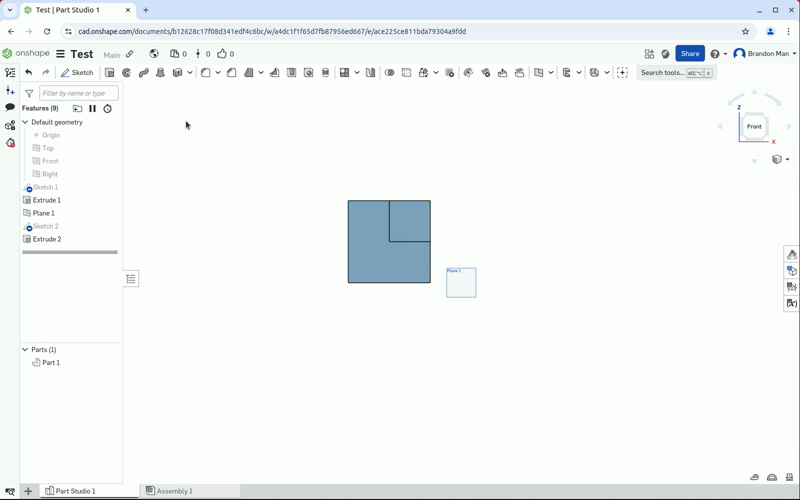
key(shift+h)
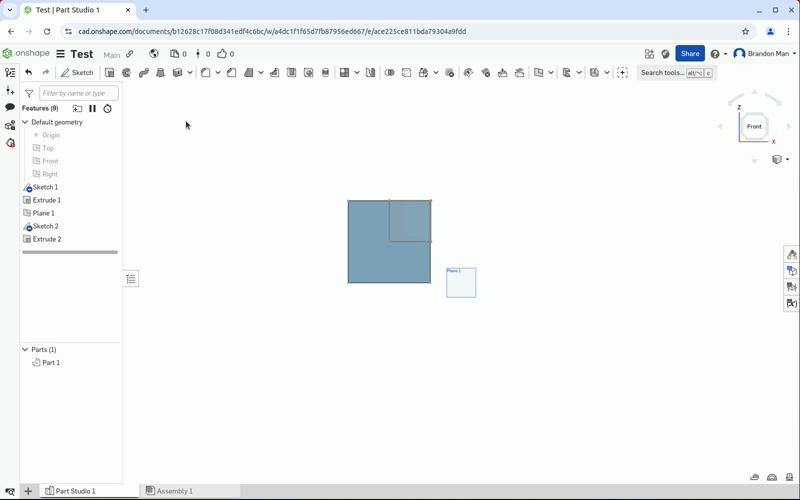
key(shift+7)
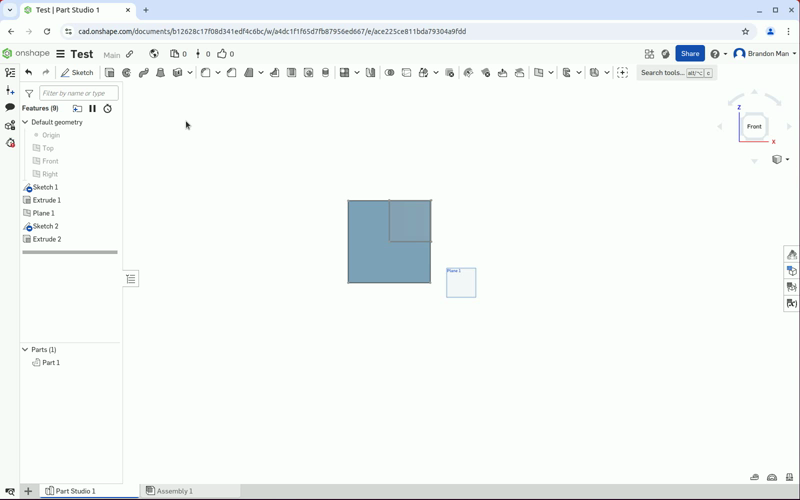
key(left, 2)
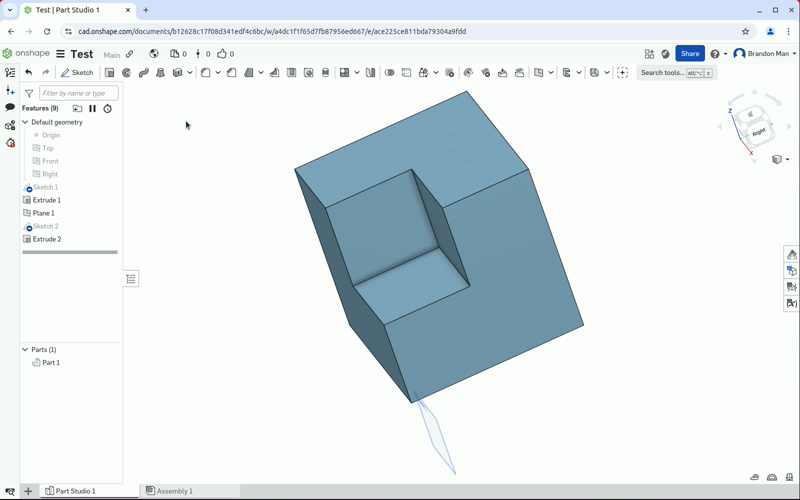
key(down, 2)
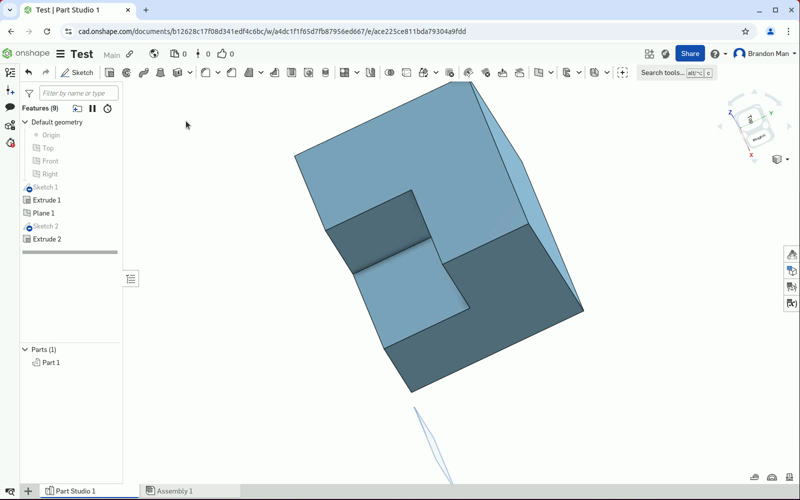
key(up, 2)
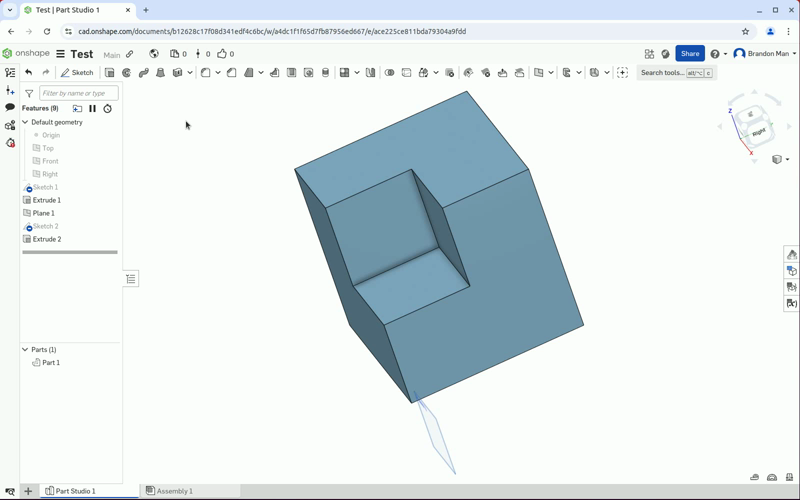
key(right, 2)
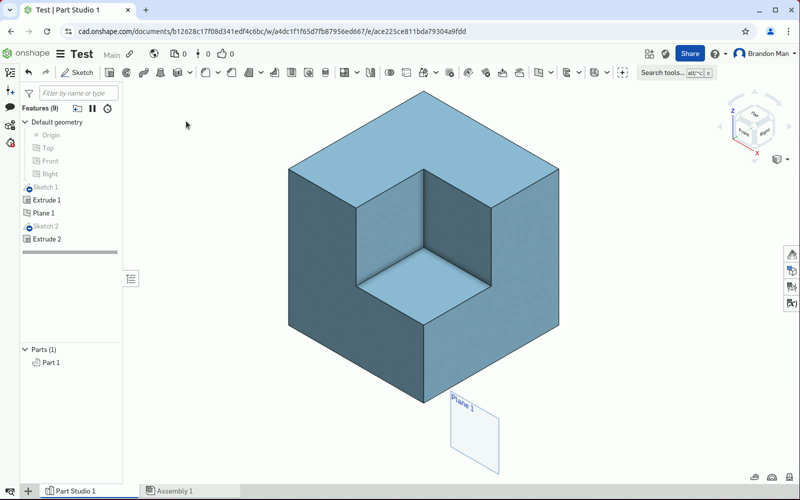
mouse_move(73, 189)
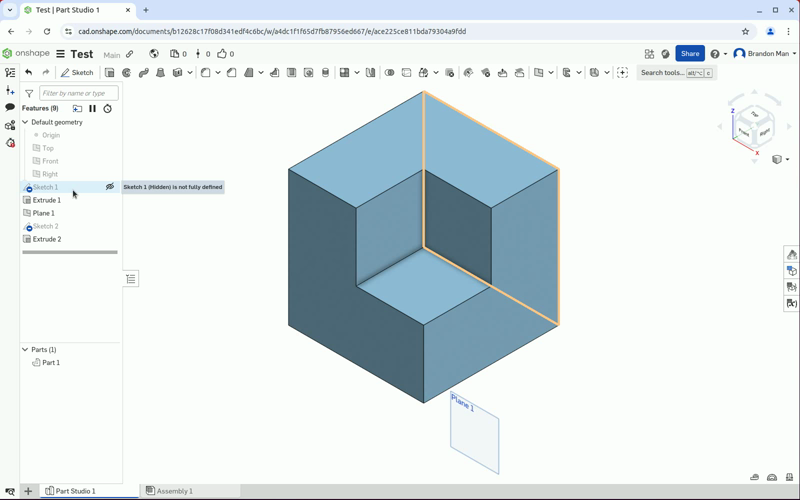
click(73, 189)